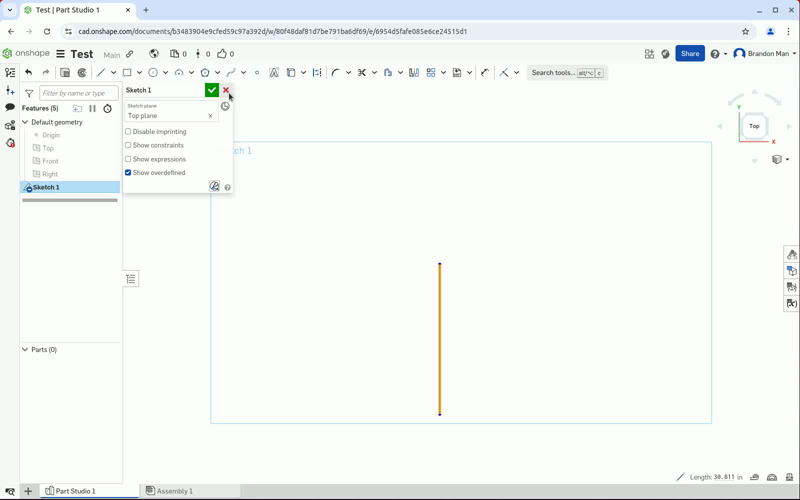
key(shift+h)
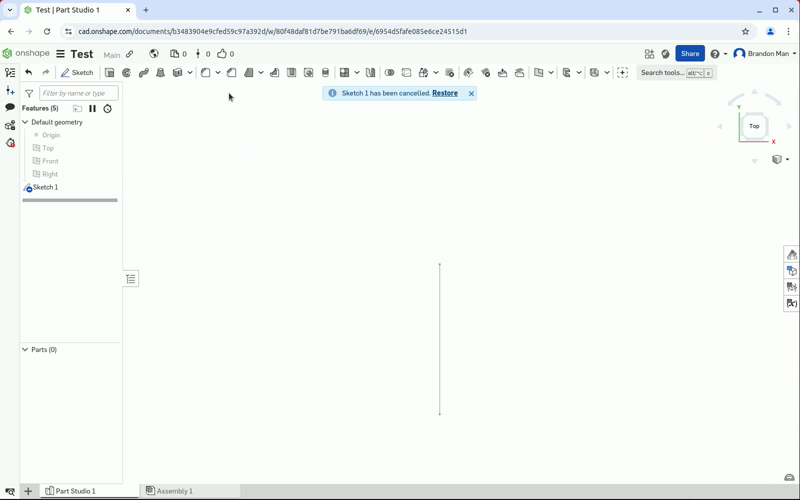
key(shift+s)
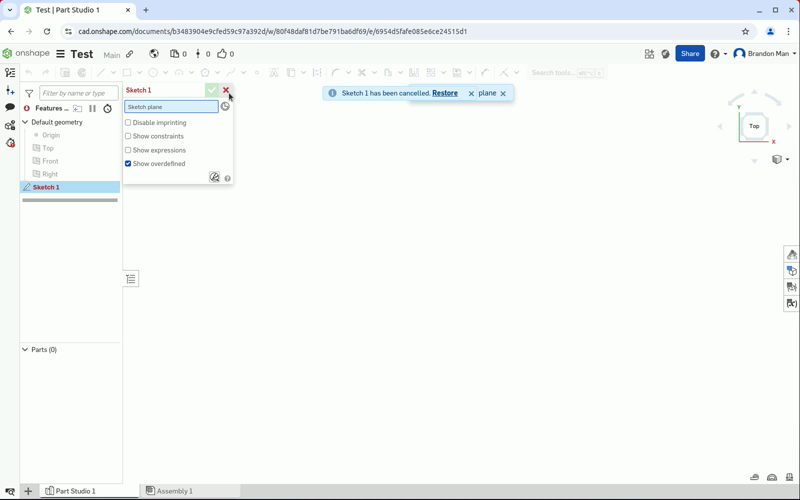
mouse_move(73, 150)
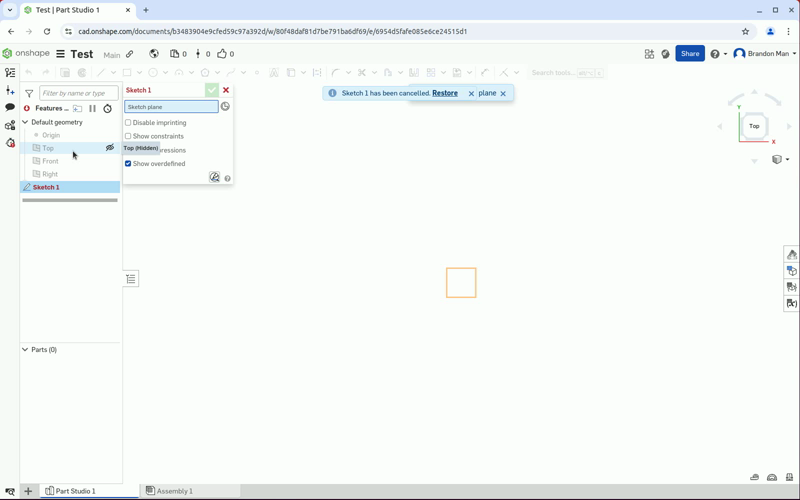
click(73, 150)
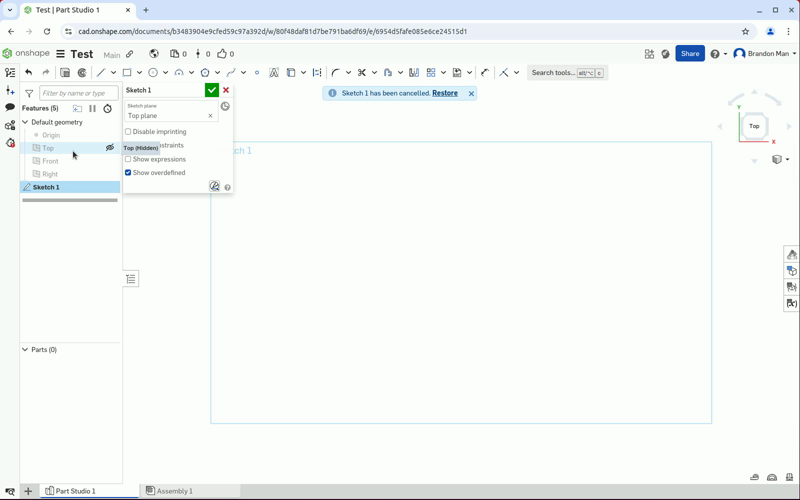
mouse_move(73, 352)
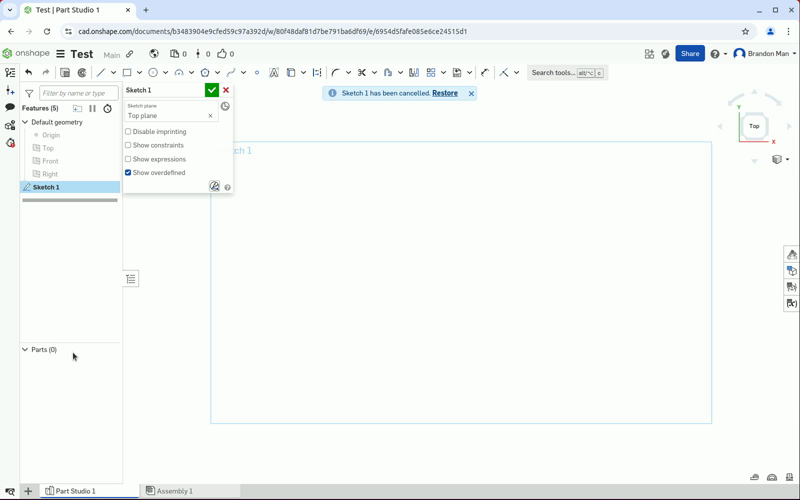
key(y)
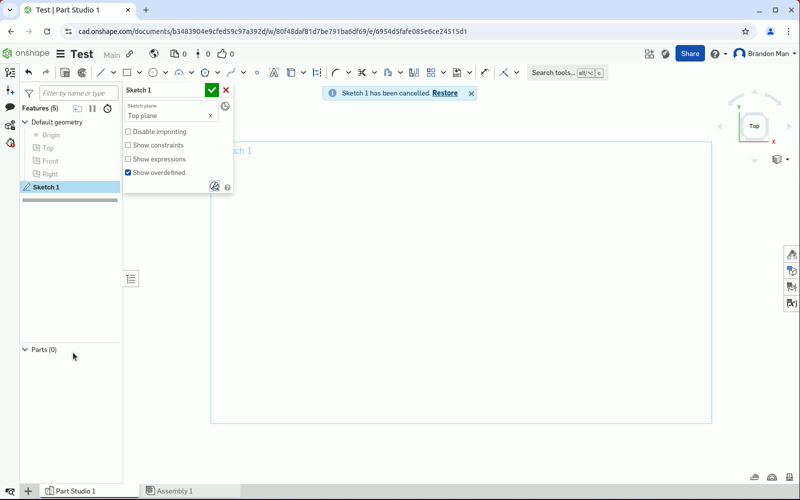
key(l)
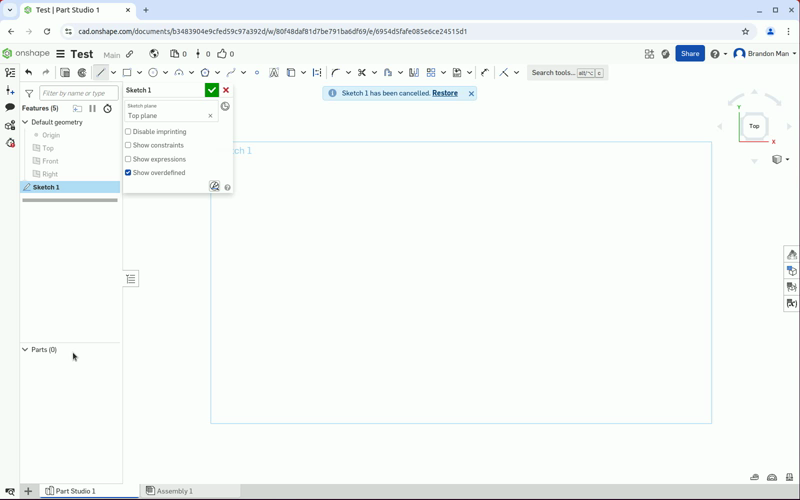
key_down(shift)
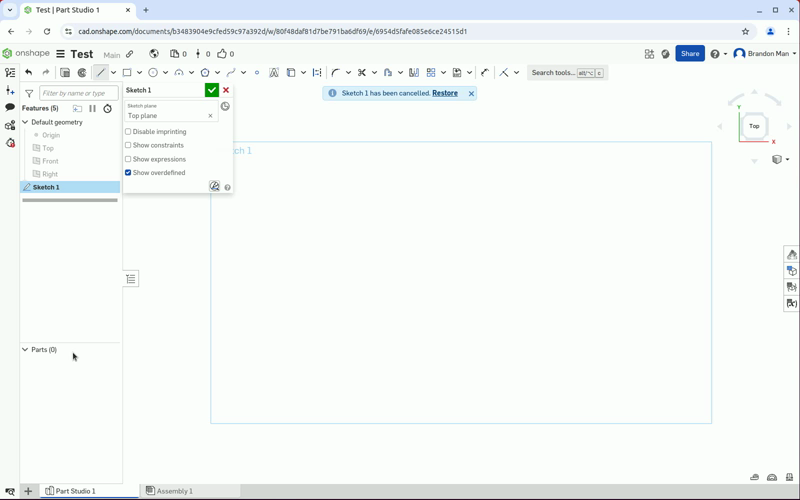
mouse_move(460, 282)
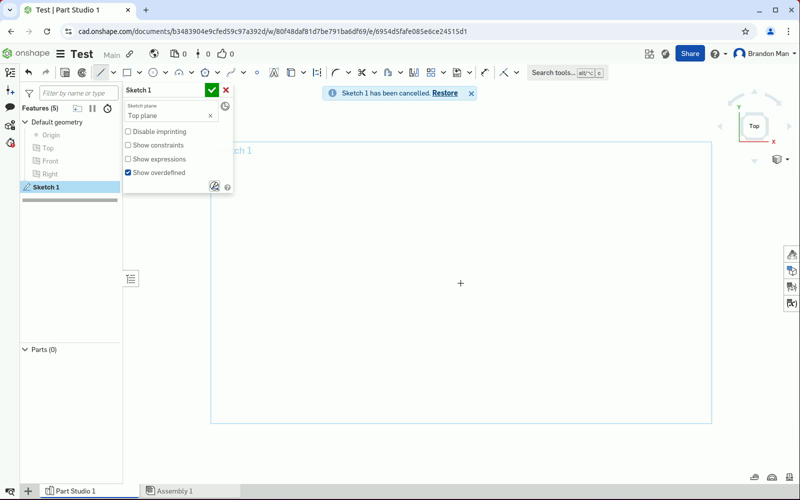
click(460, 282)
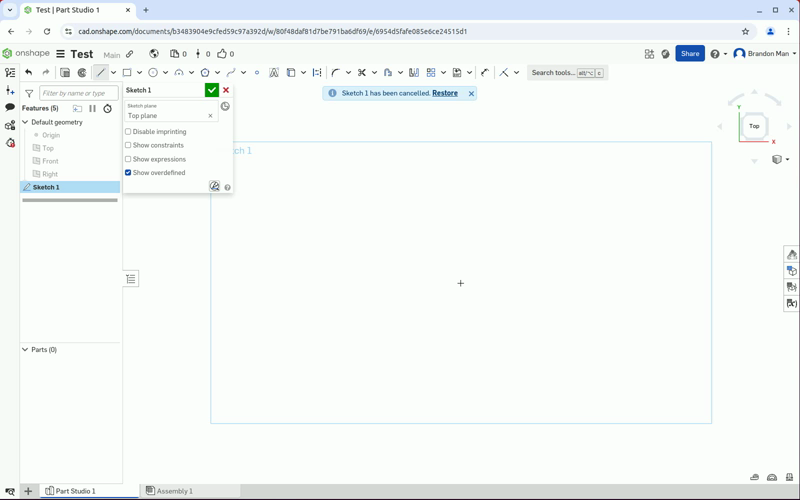
key_up(shift)
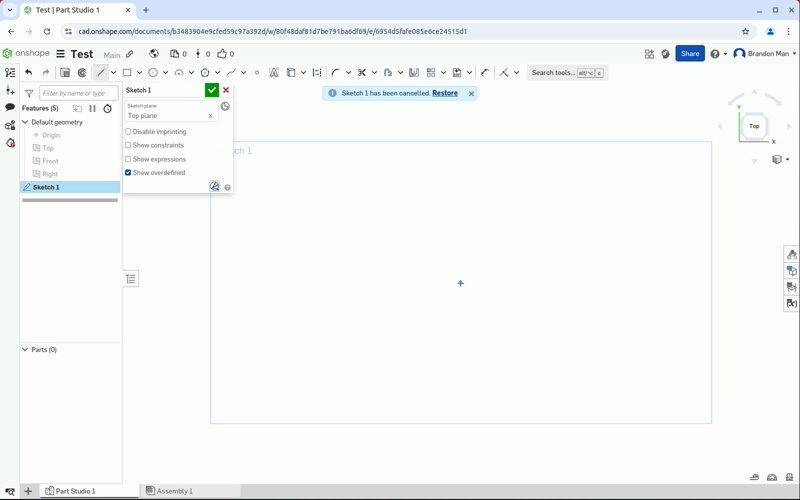
key_down(shift)
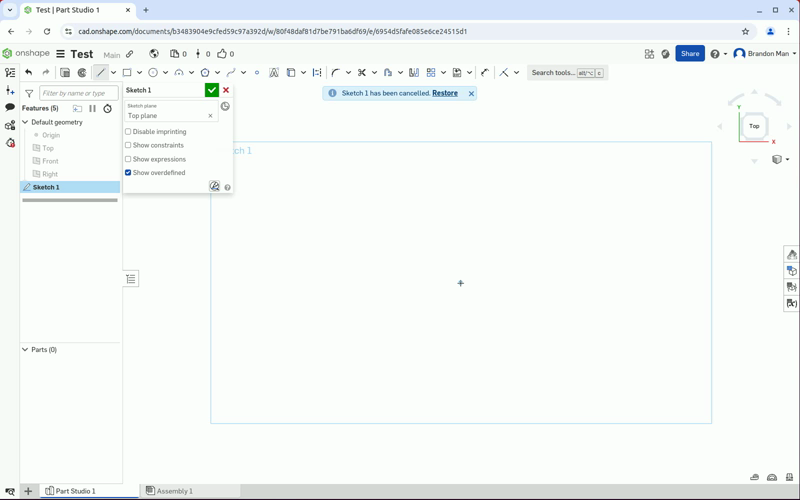
mouse_move(535, 282)
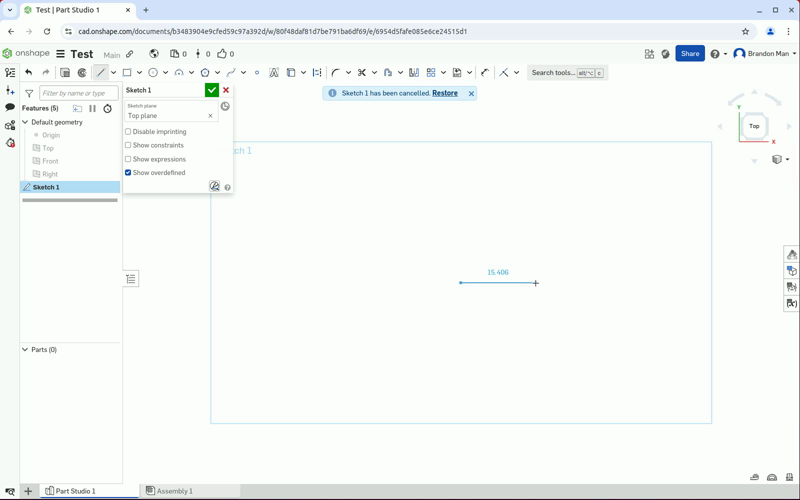
click(535, 282)
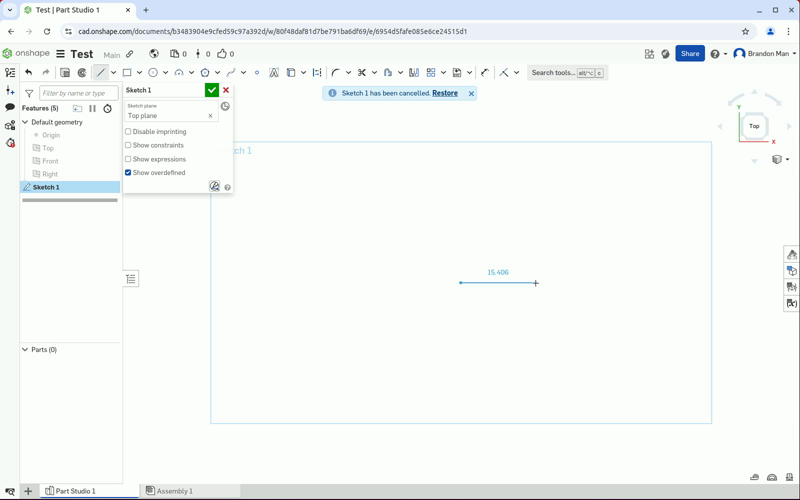
key_up(shift)
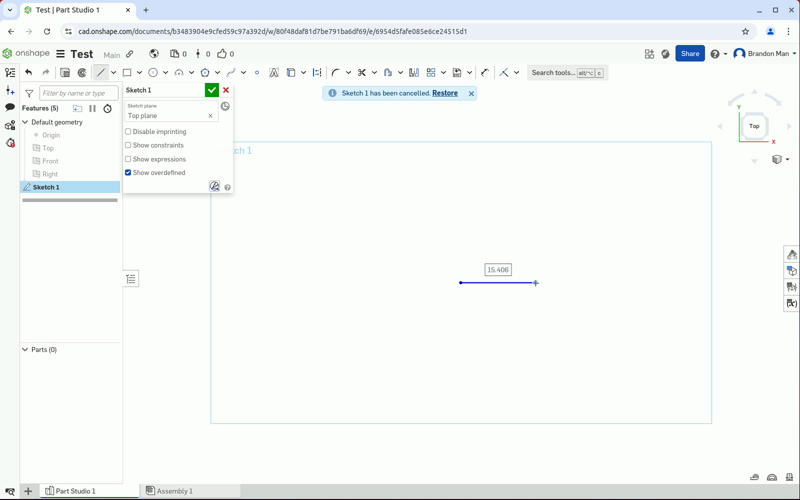
key_down(shift)
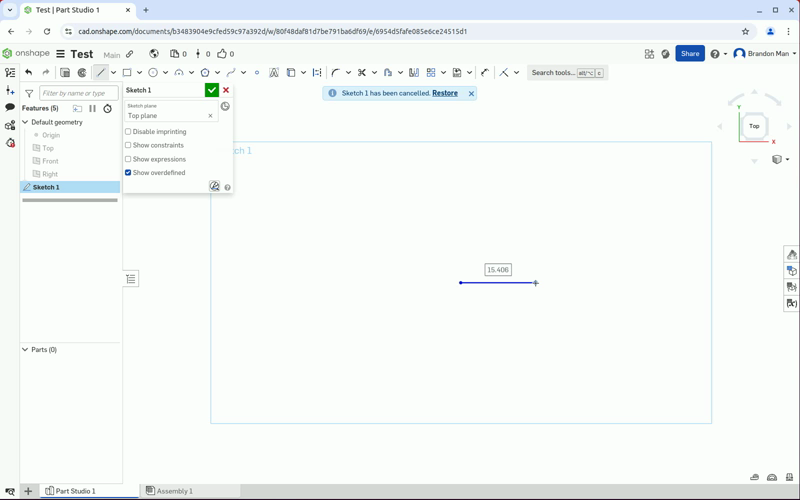
mouse_move(535, 170)
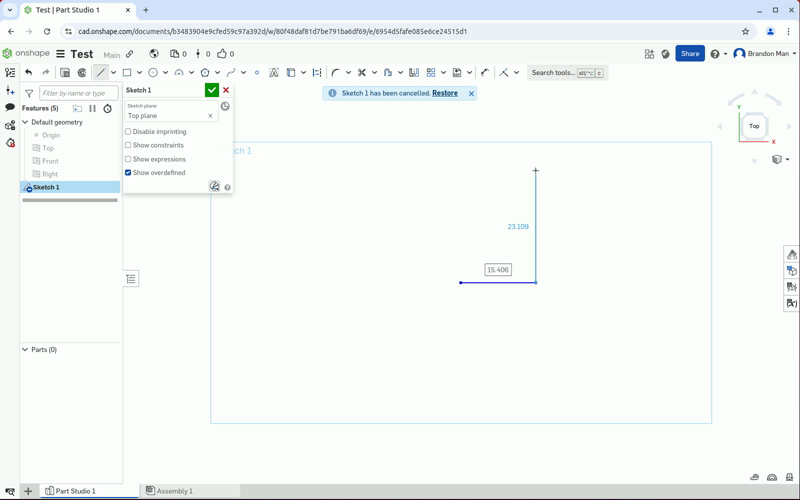
click(535, 170)
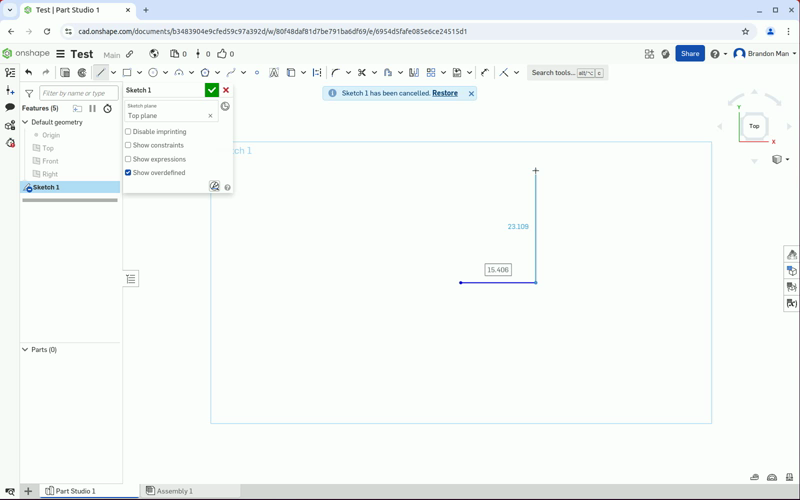
key_up(shift)
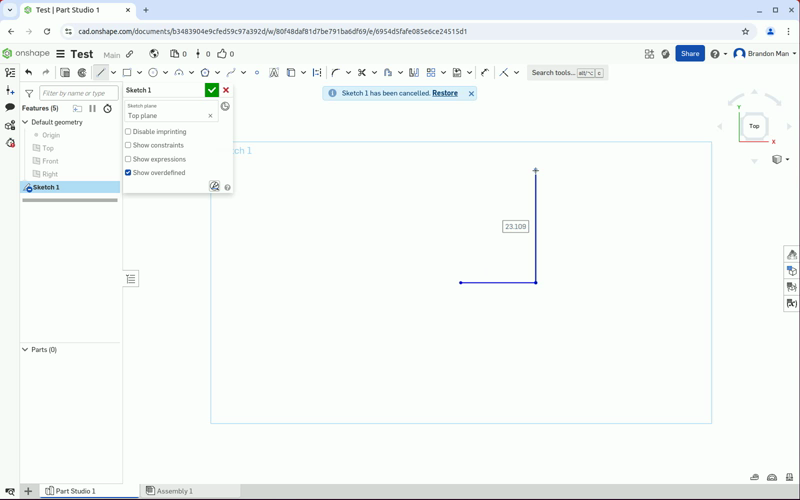
key_down(shift)
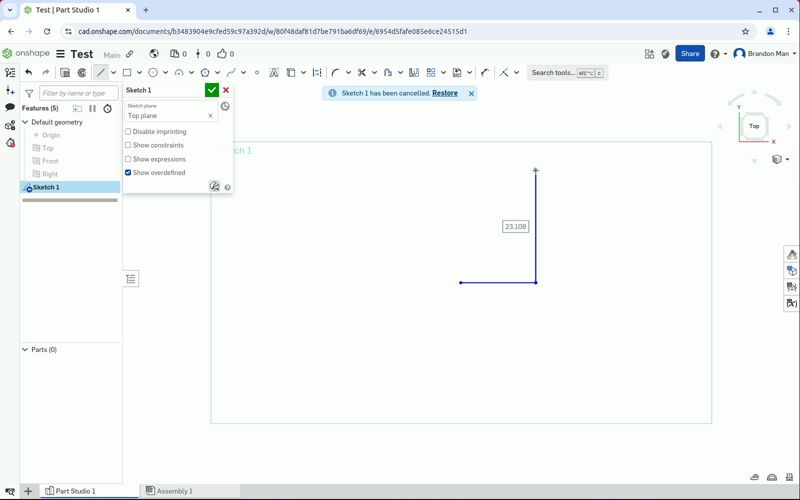
mouse_move(460, 170)
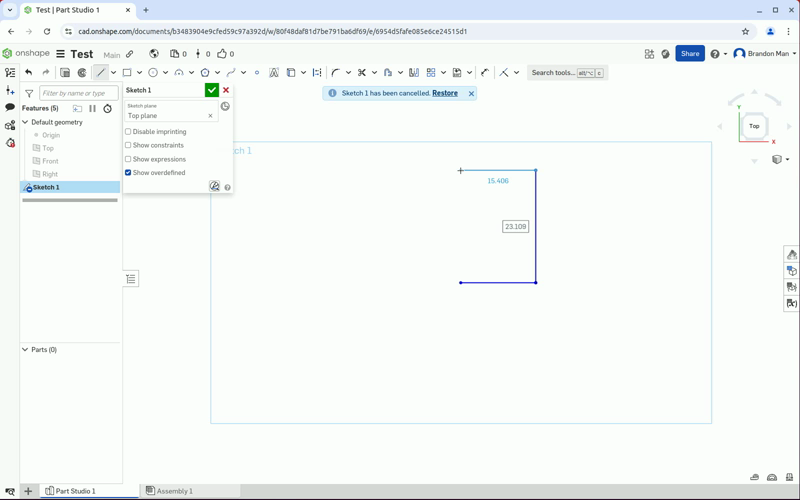
click(460, 170)
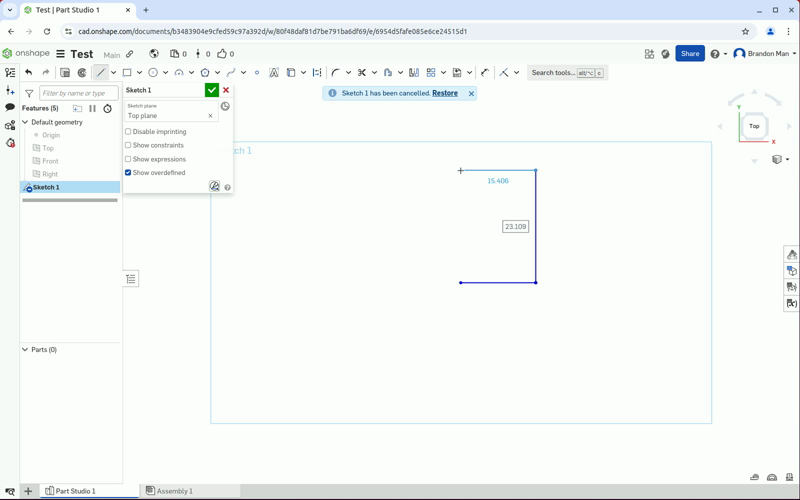
key_up(shift)
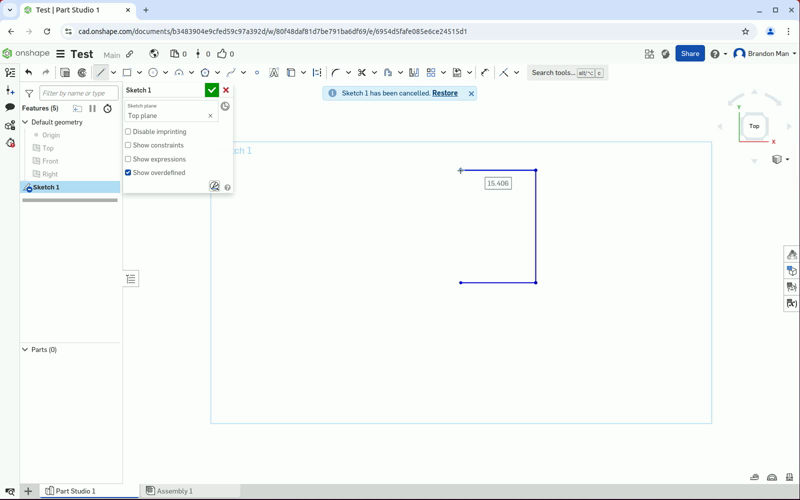
key_down(shift)
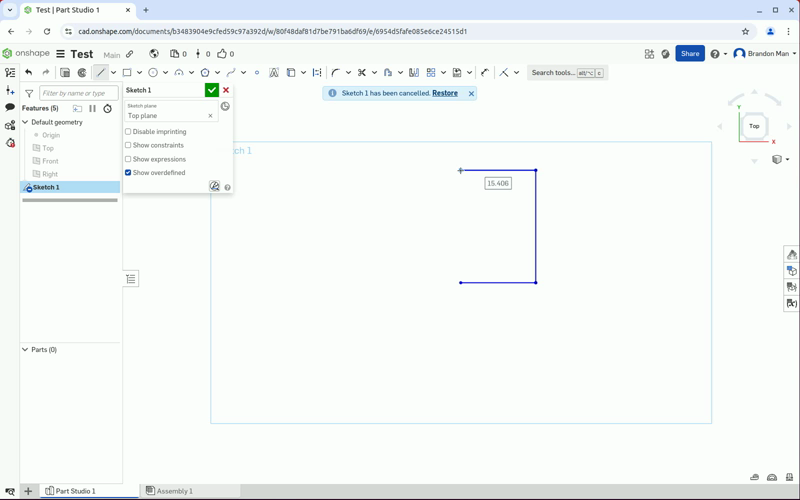
mouse_move(460, 282)
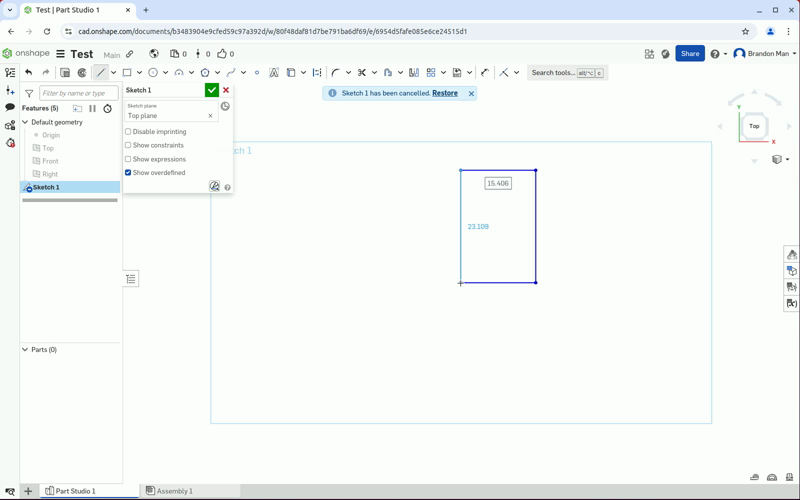
key_up(shift)
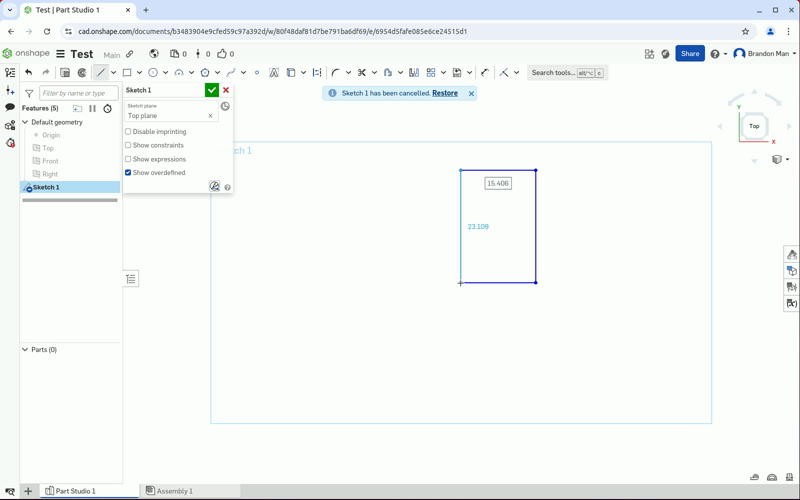
click(460, 282)
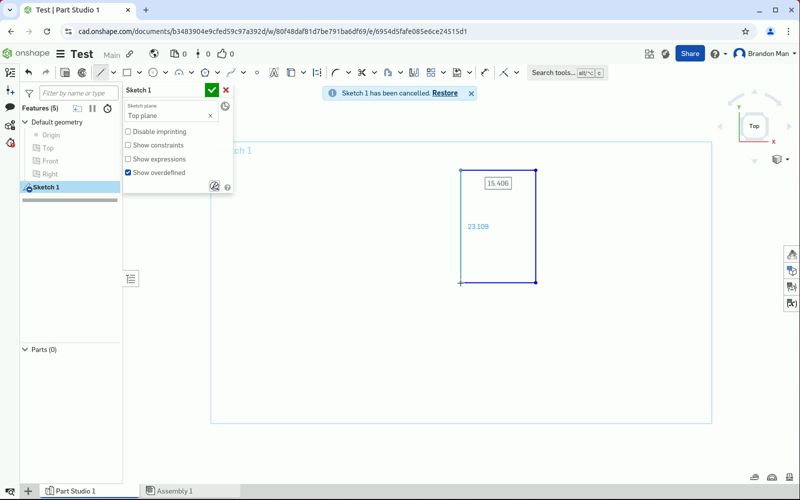
key(esc)
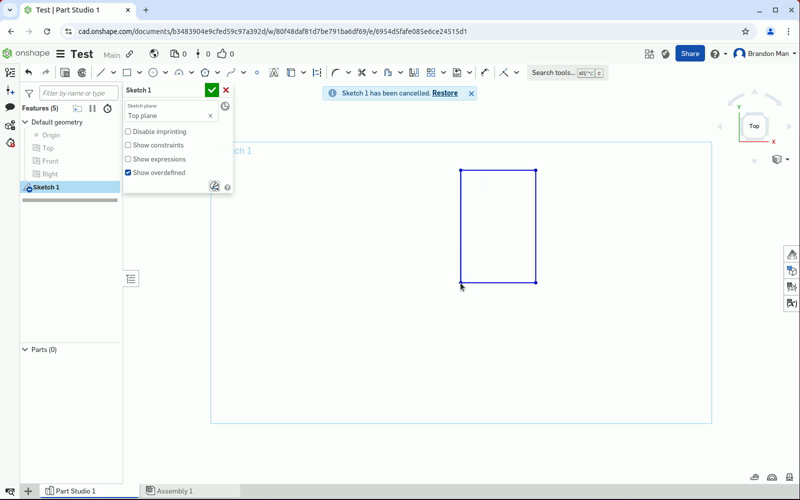
mouse_move(501, 226)
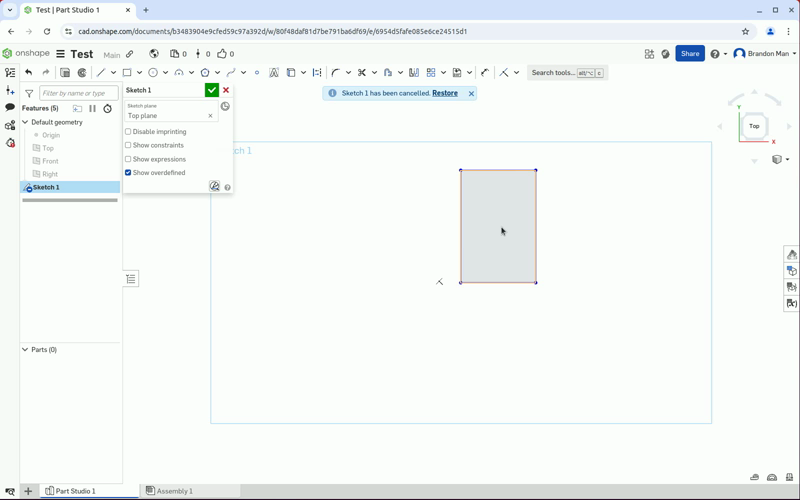
click(501, 226)
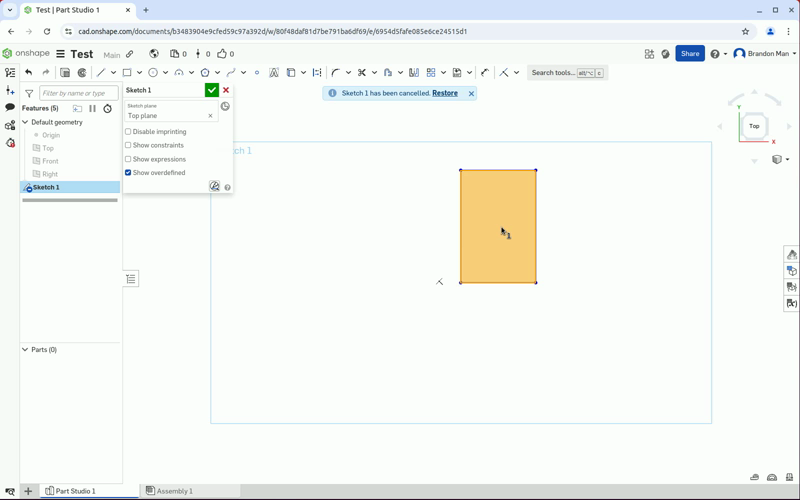
mouse_move(73, 352)
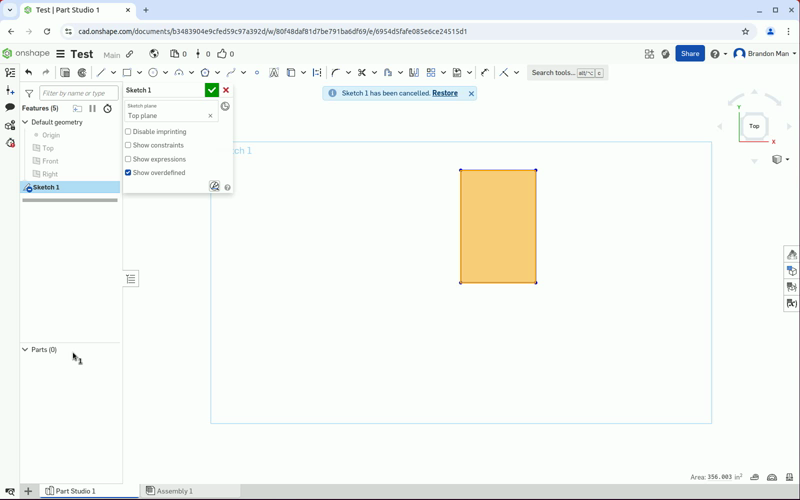
key(shift+y)
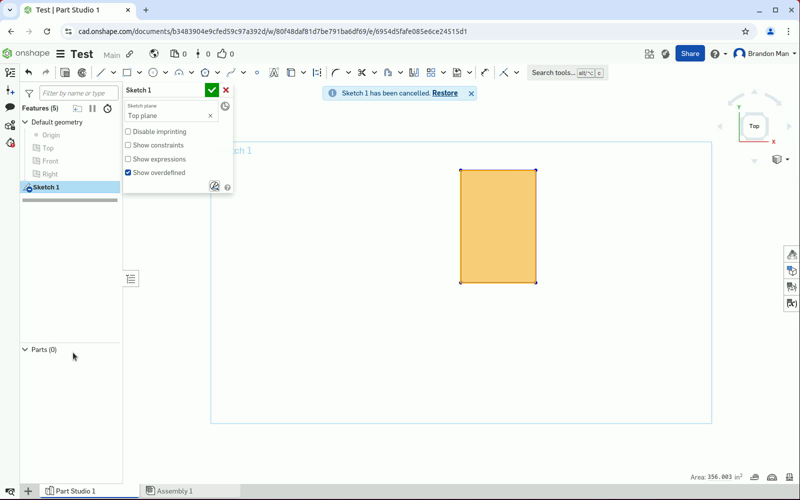
key(shift+e)
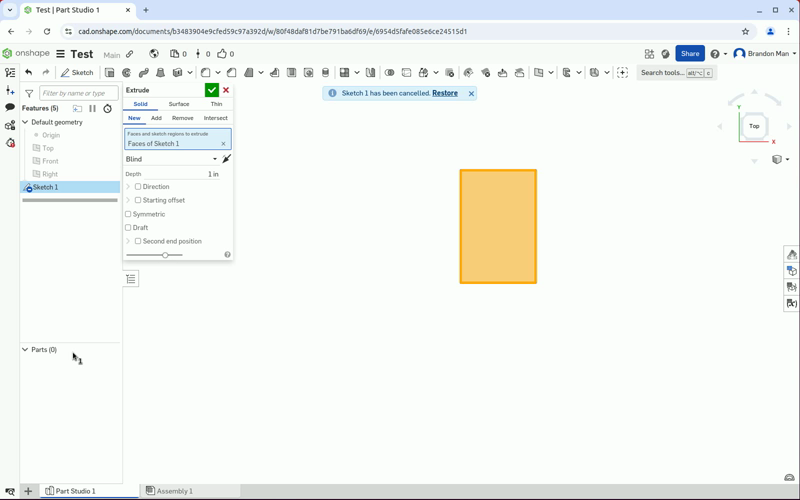
mouse_move(143, 106)
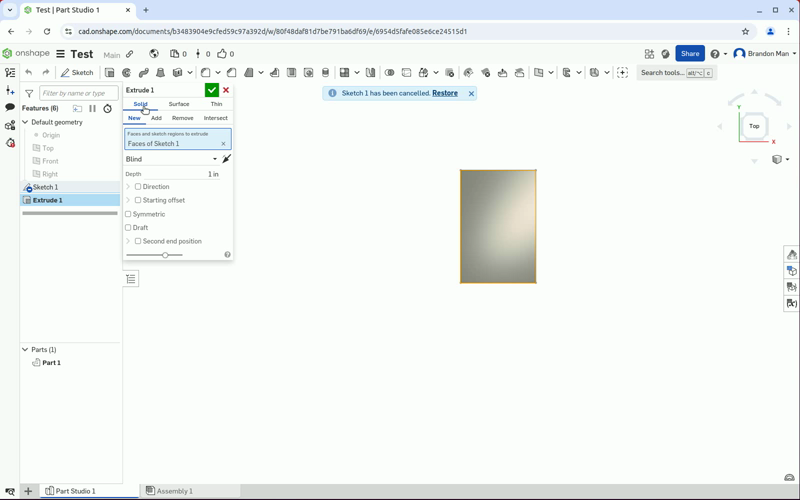
click(143, 106)
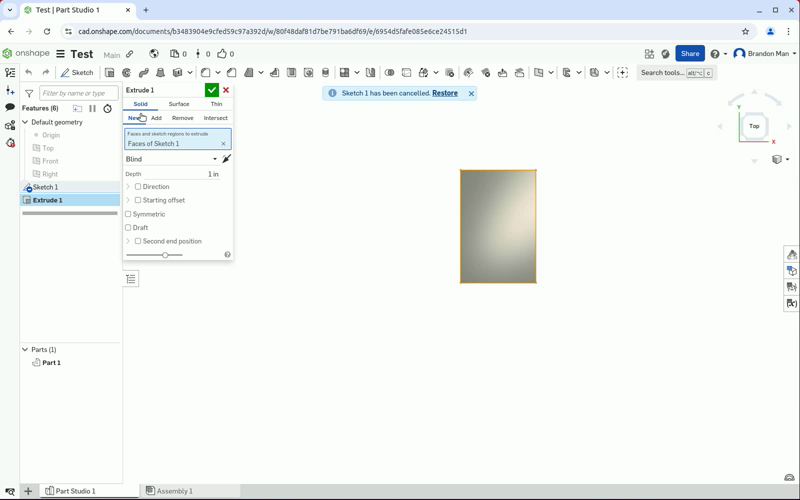
mouse_move(137, 120)
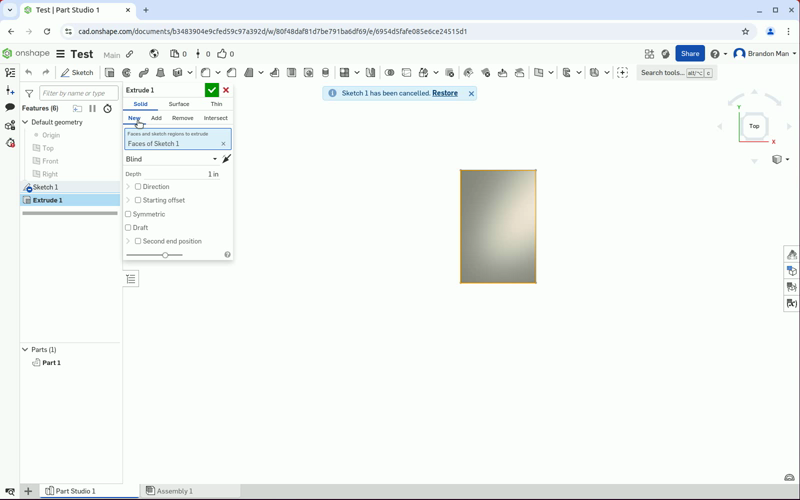
click(137, 120)
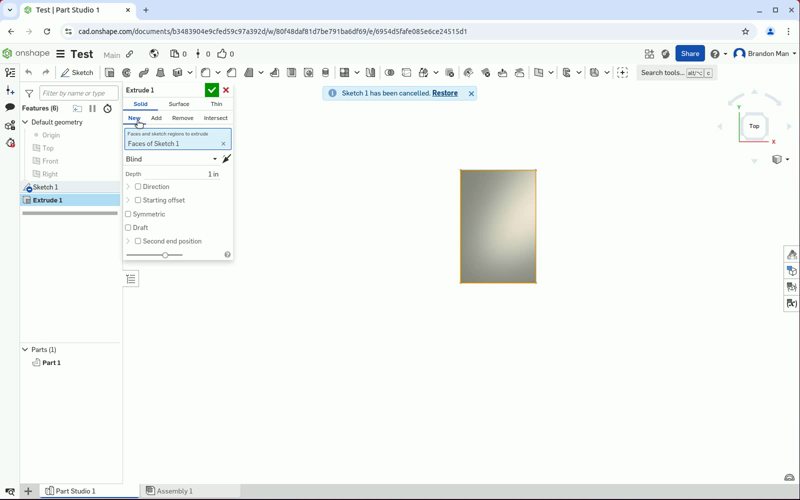
key(tab, 4)
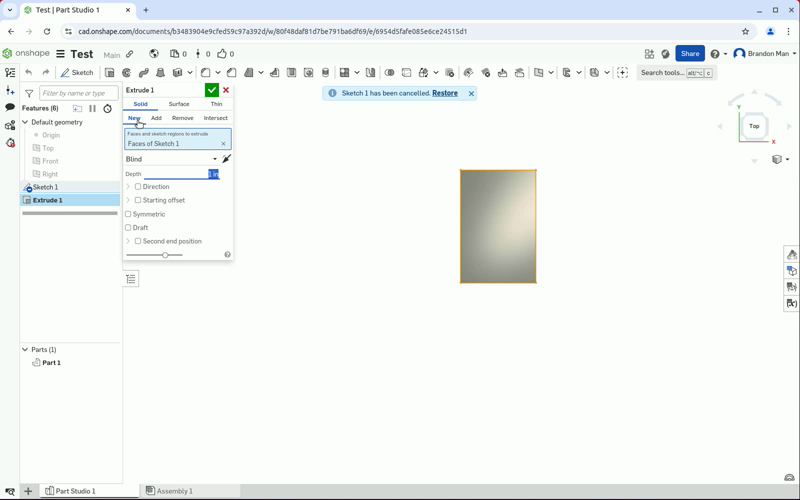
text(9.147)
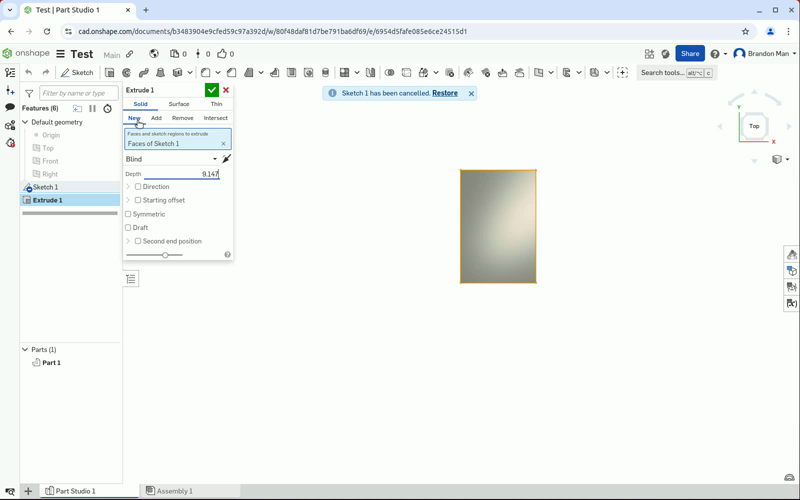
key(enter)
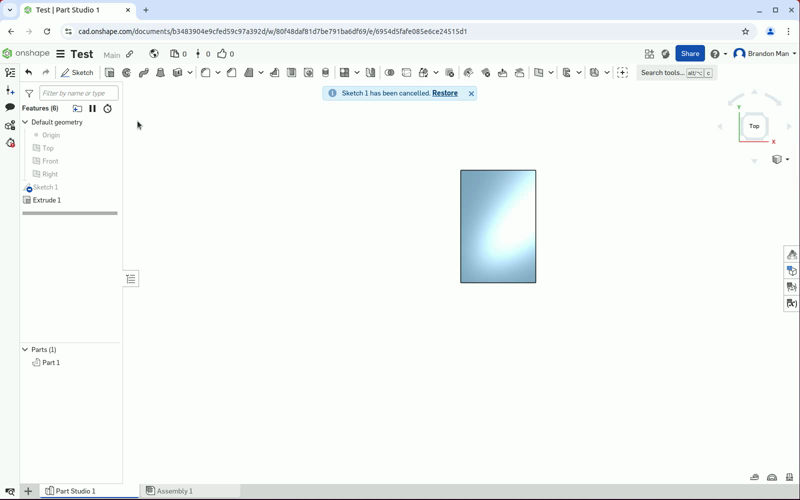
key(shift+h)
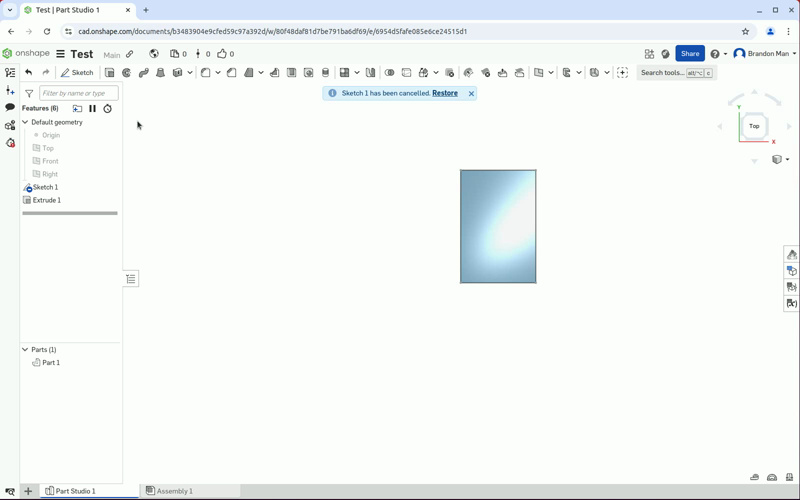
key(shift+h)
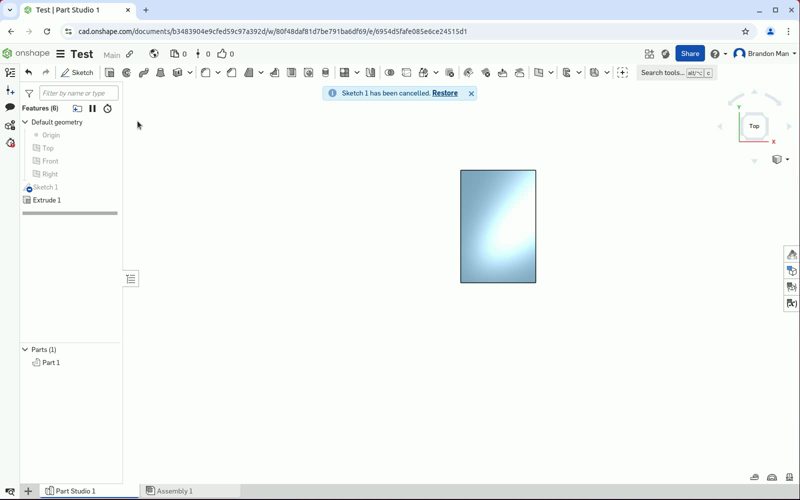
mouse_move(73, 189)
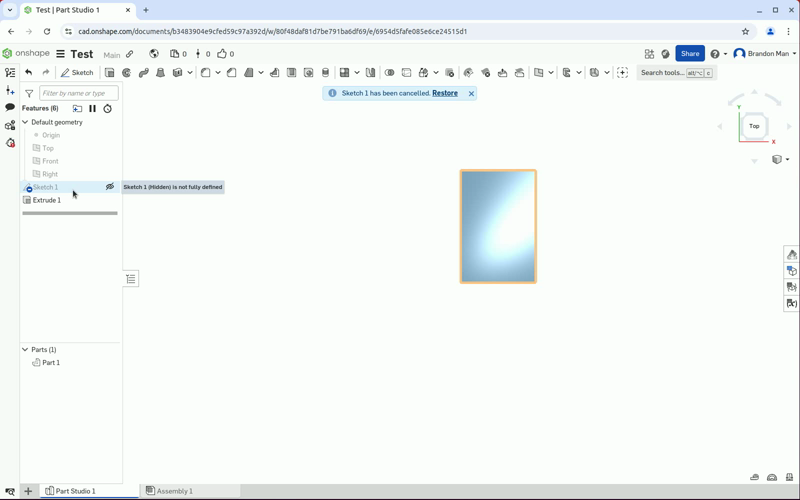
click(73, 189)
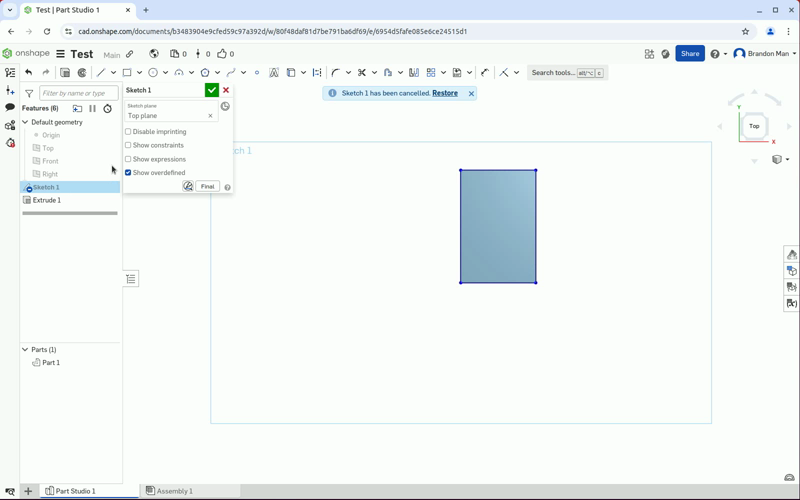
mouse_move(229, 92)
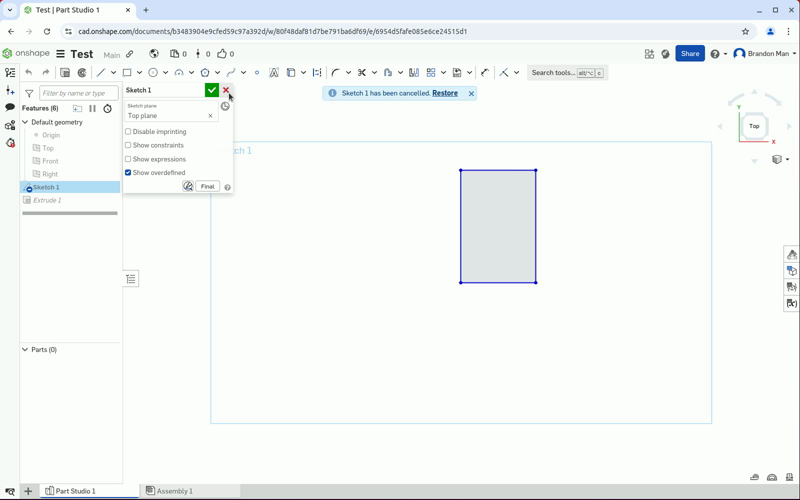
click(229, 92)
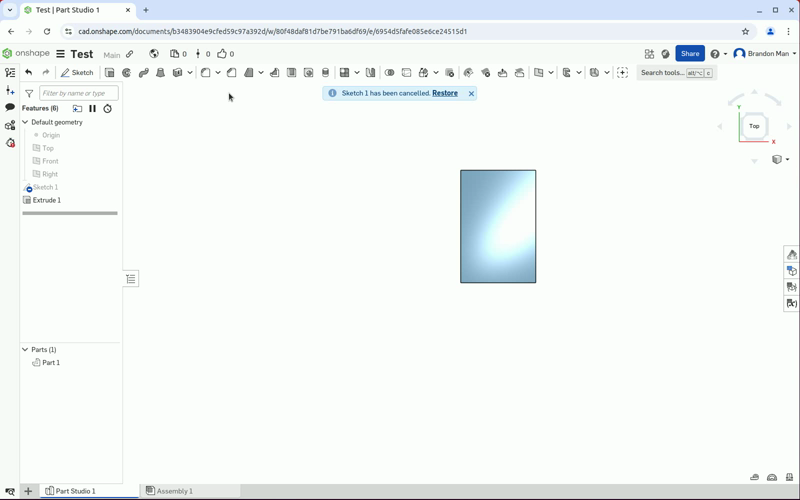
mouse_move(541, 75)
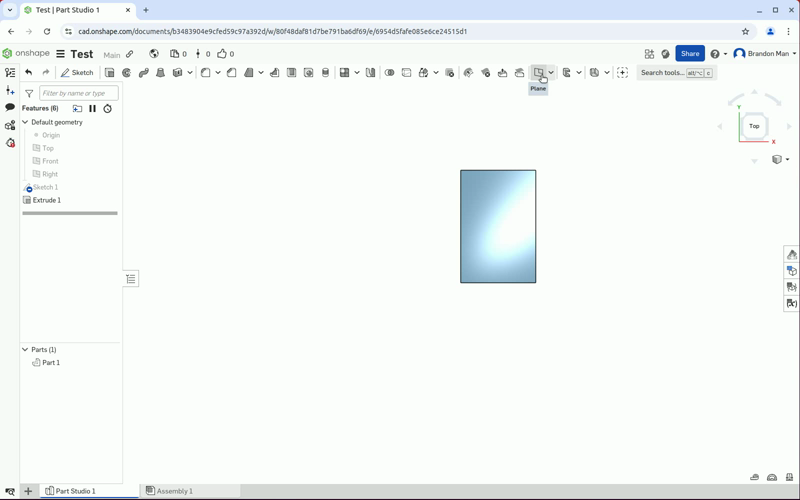
click(541, 75)
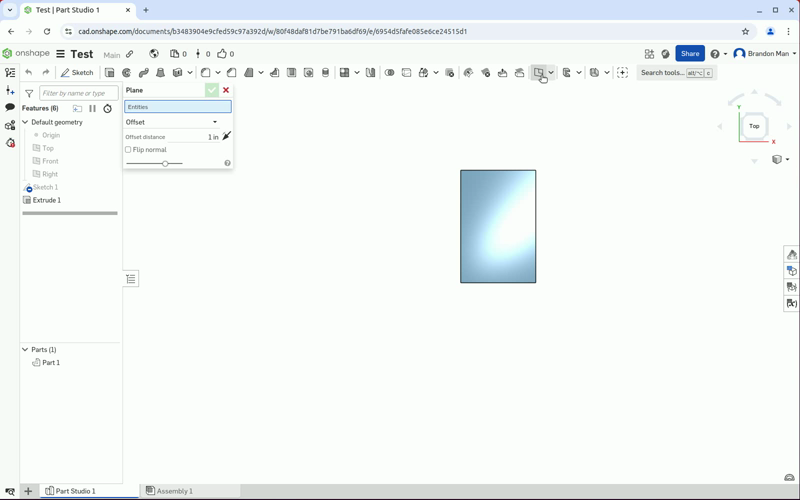
mouse_move(73, 150)
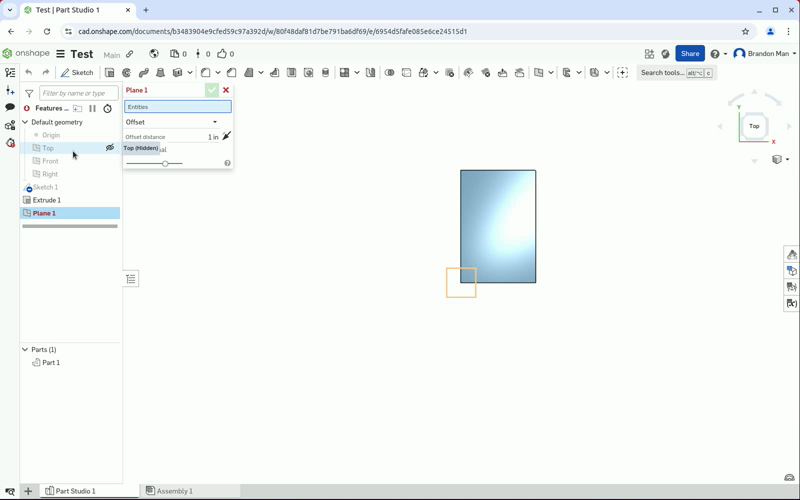
click(73, 150)
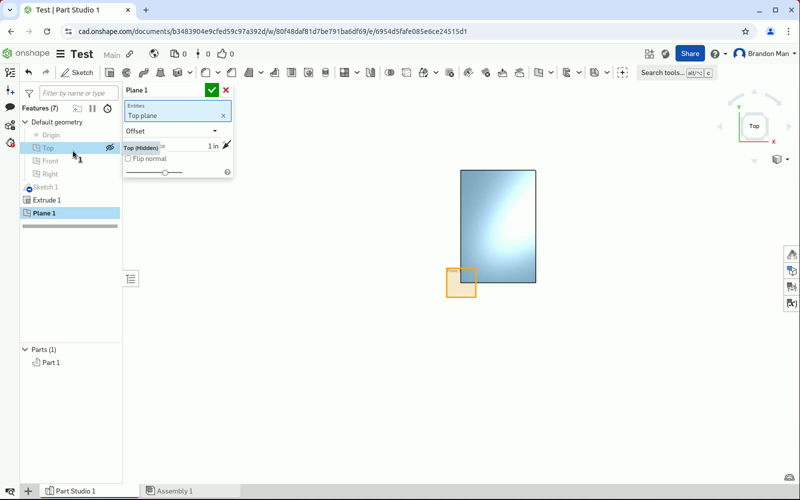
key(tab, 2)
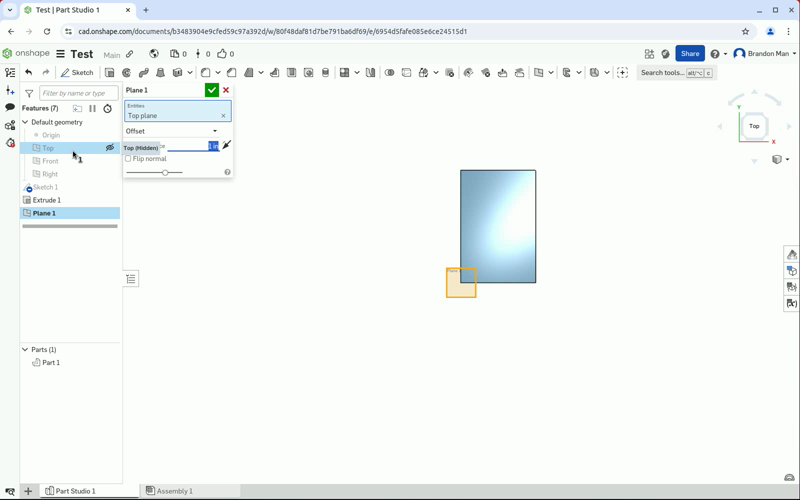
text(9.151)
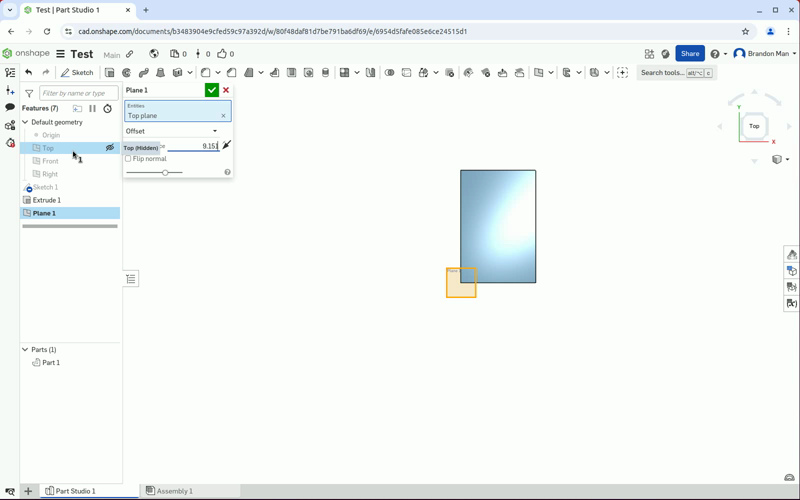
key(enter, 2)
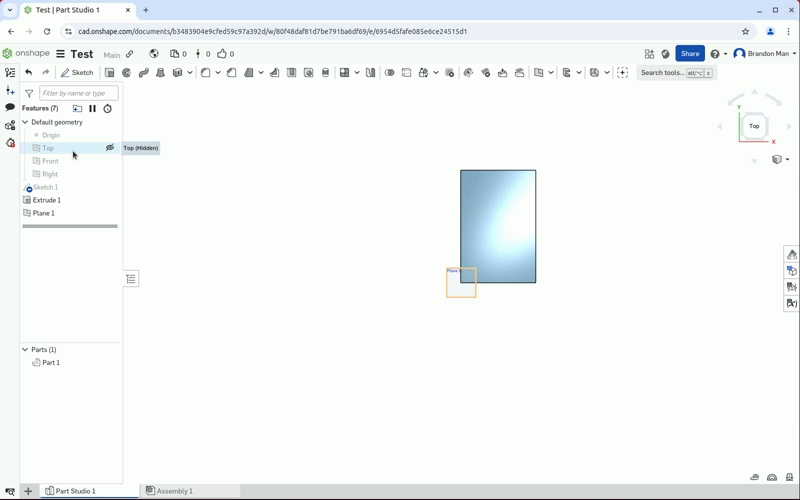
key(shift+s)
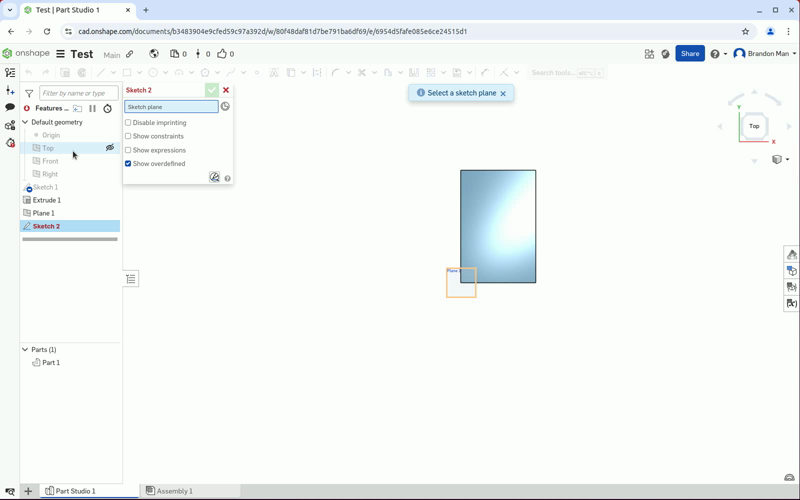
mouse_move(73, 215)
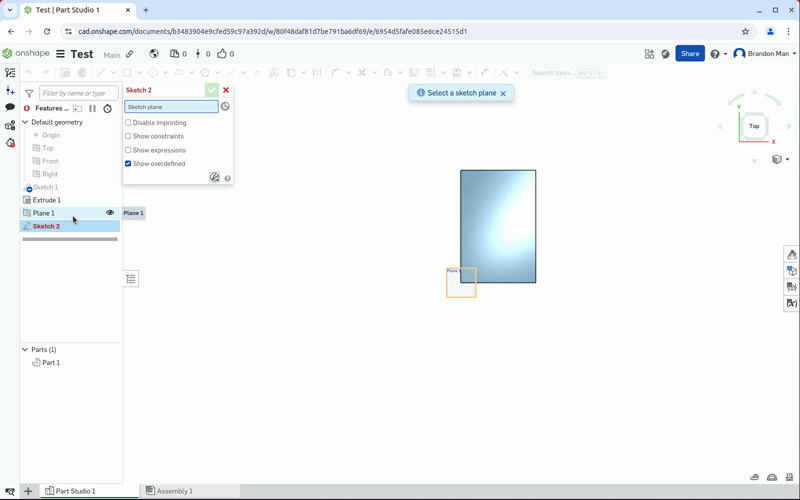
click(73, 215)
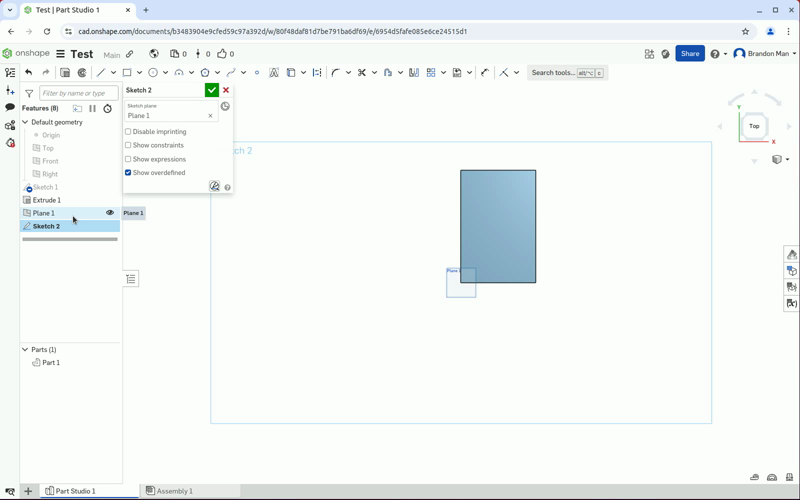
mouse_move(73, 352)
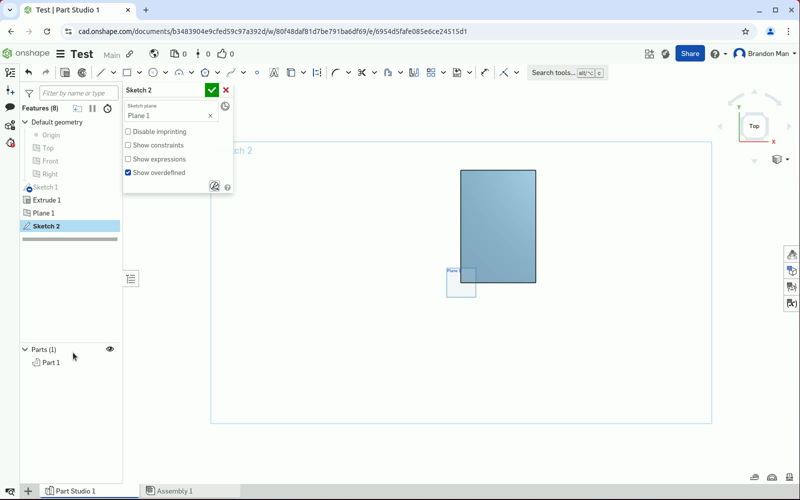
key(y)
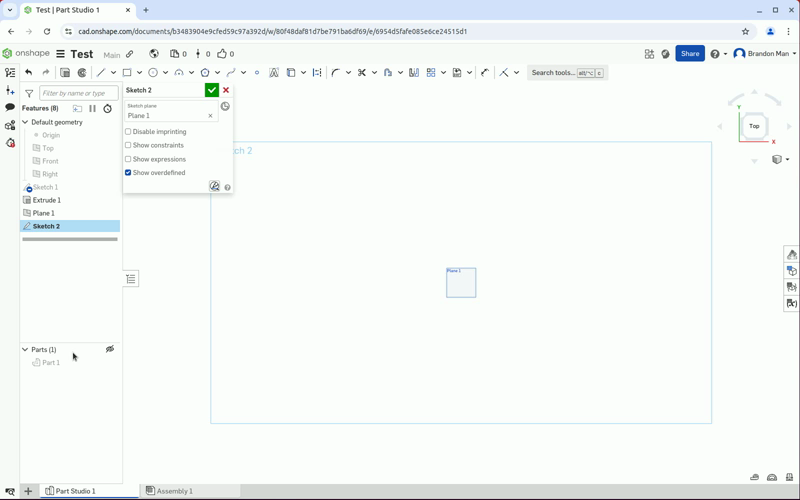
key(l)
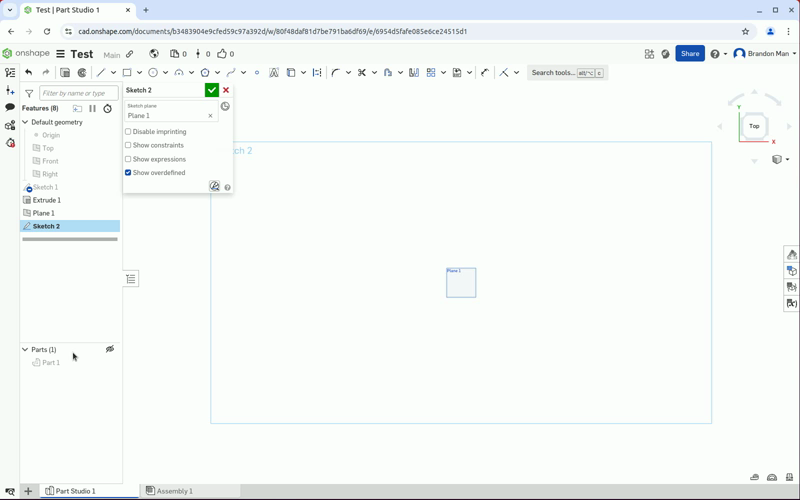
key_down(shift)
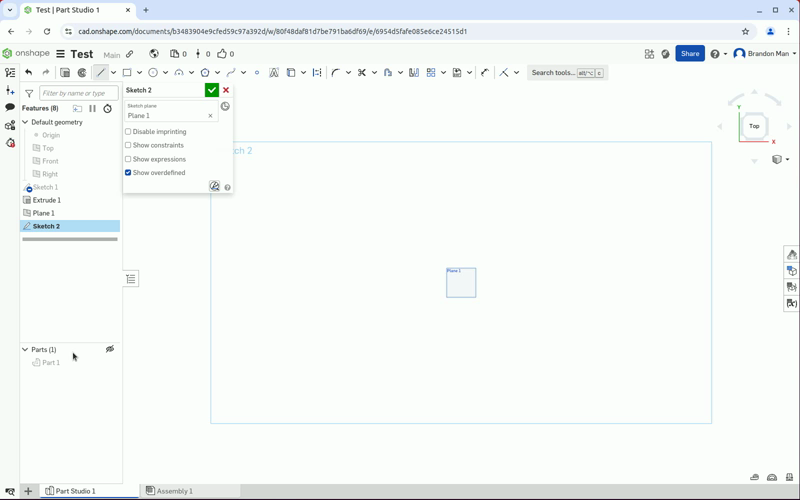
mouse_move(460, 282)
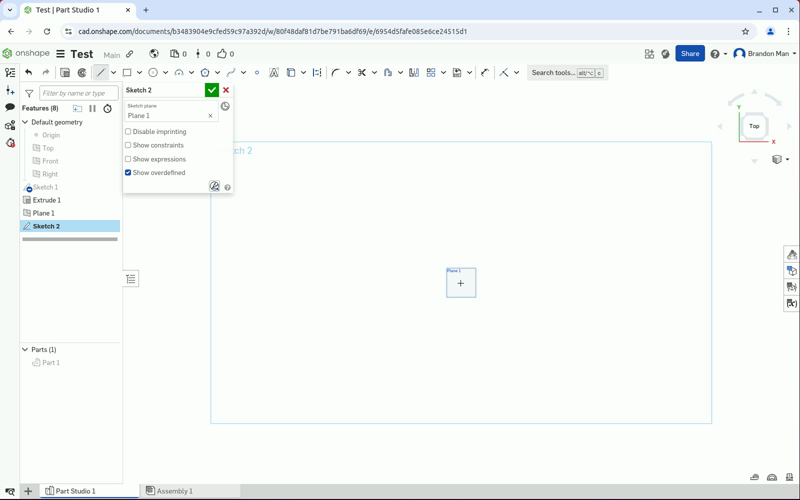
click(460, 282)
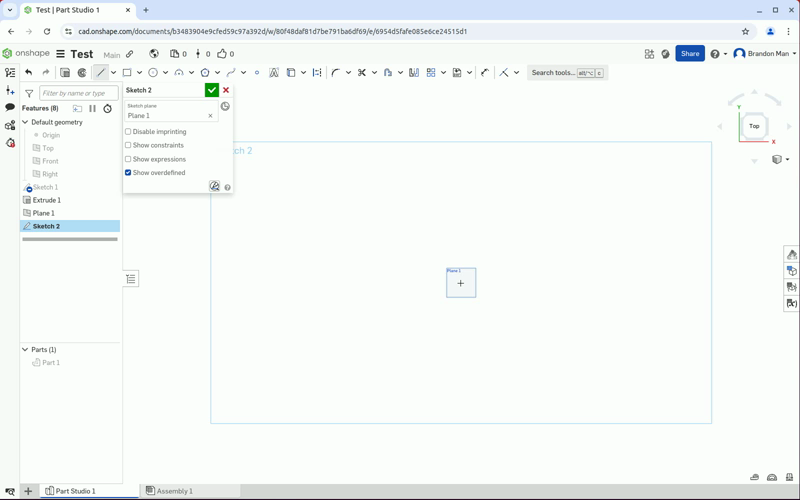
key_up(shift)
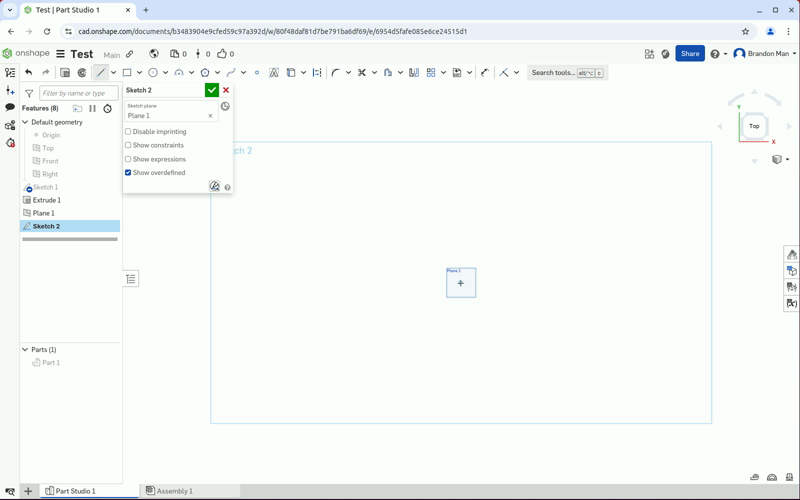
key_down(shift)
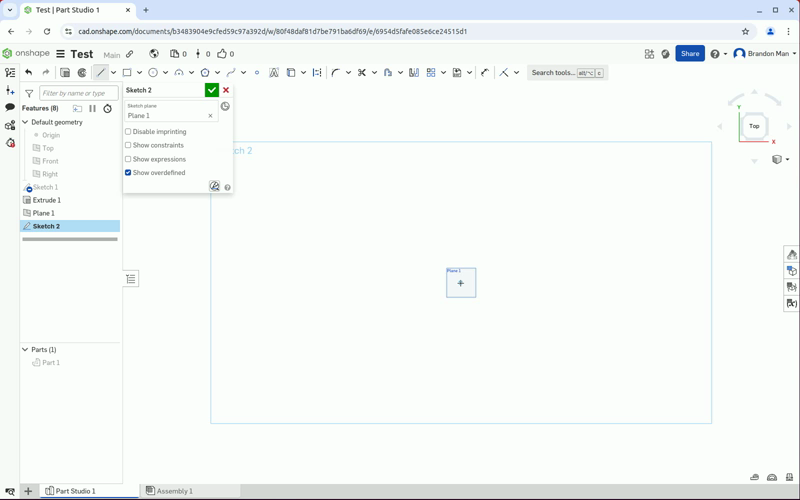
mouse_move(490, 282)
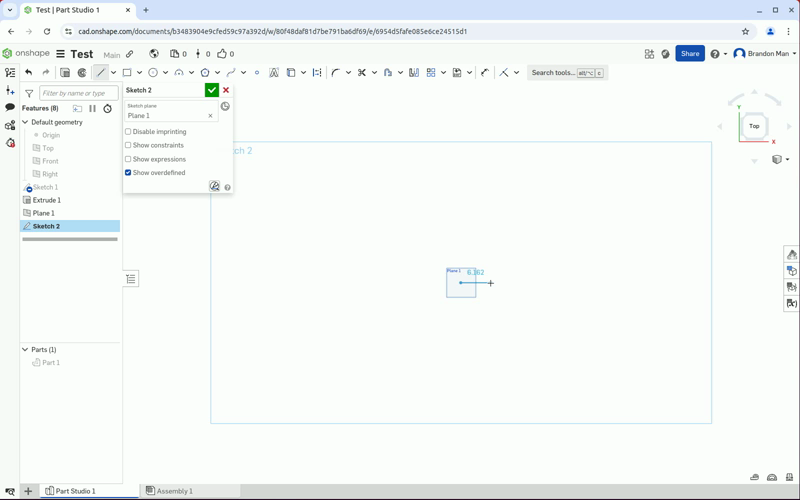
mouse_move(483, 282)
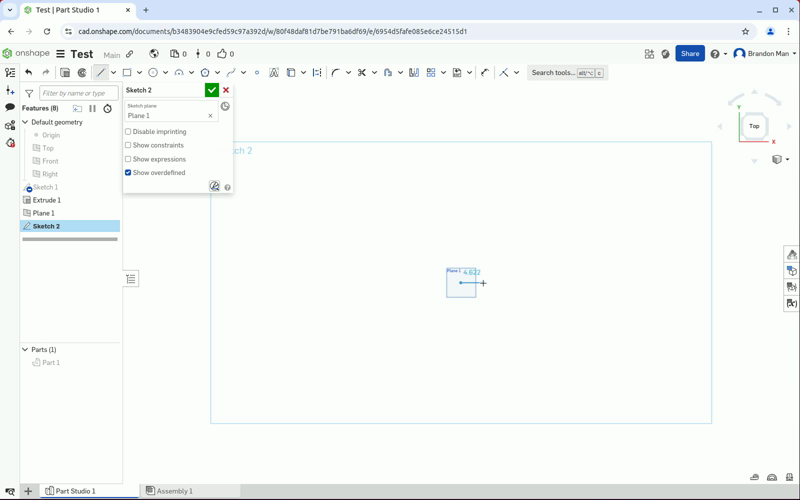
click(483, 282)
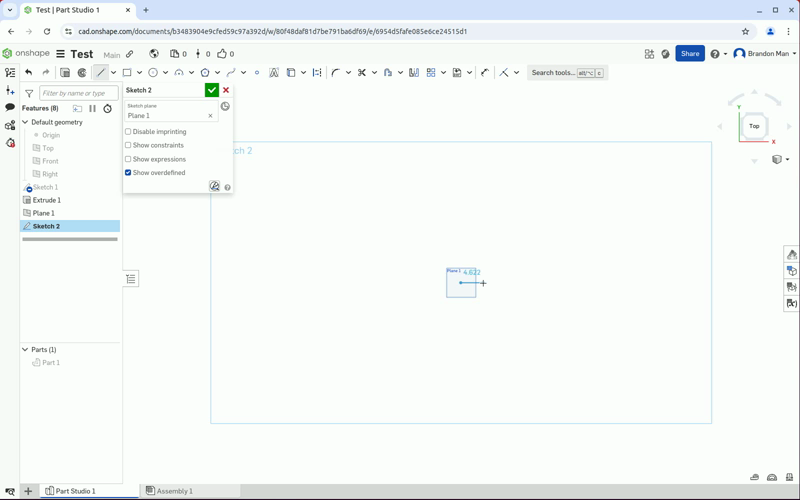
key_up(shift)
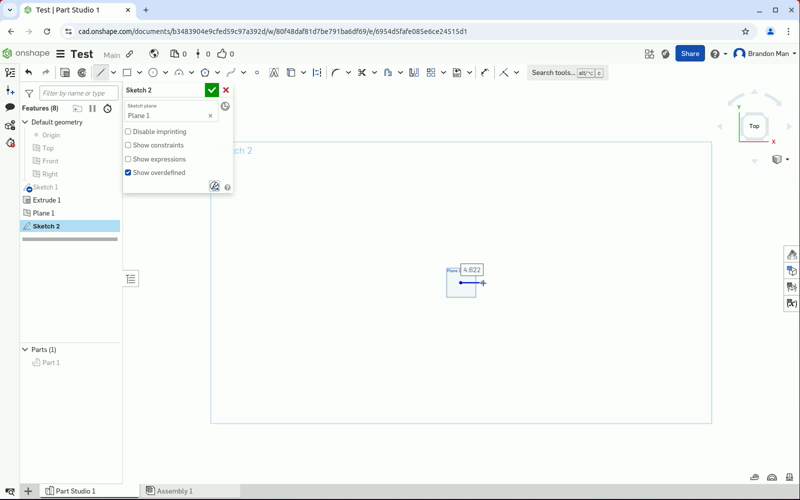
key_down(shift)
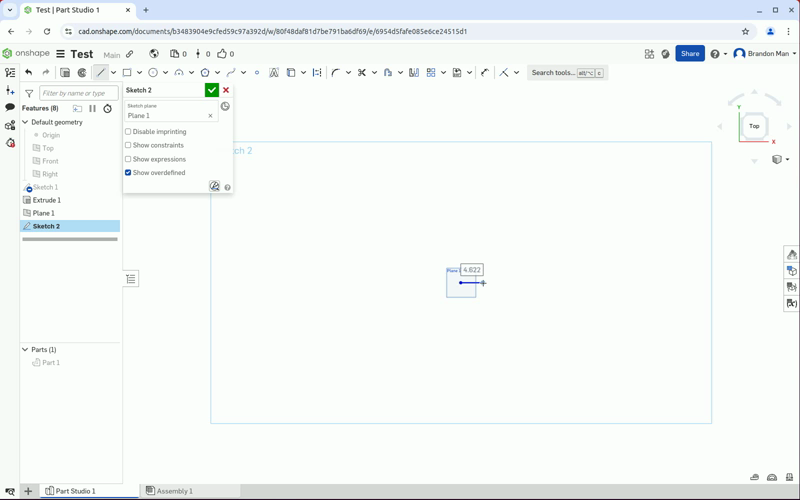
mouse_move(483, 170)
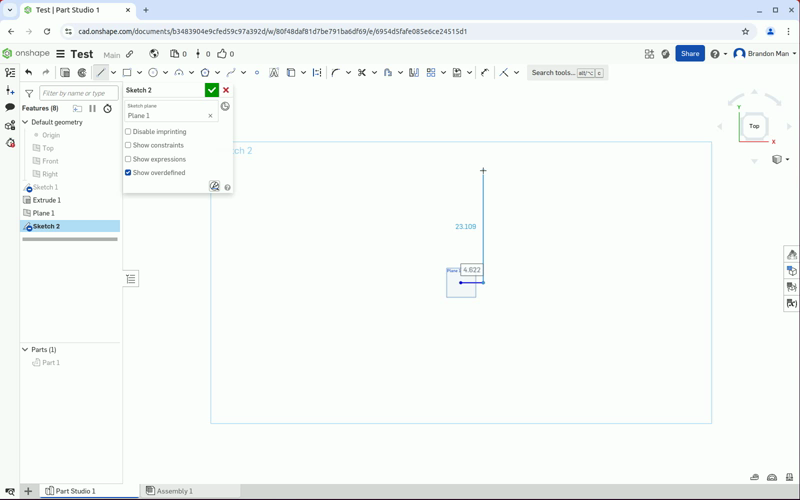
click(483, 170)
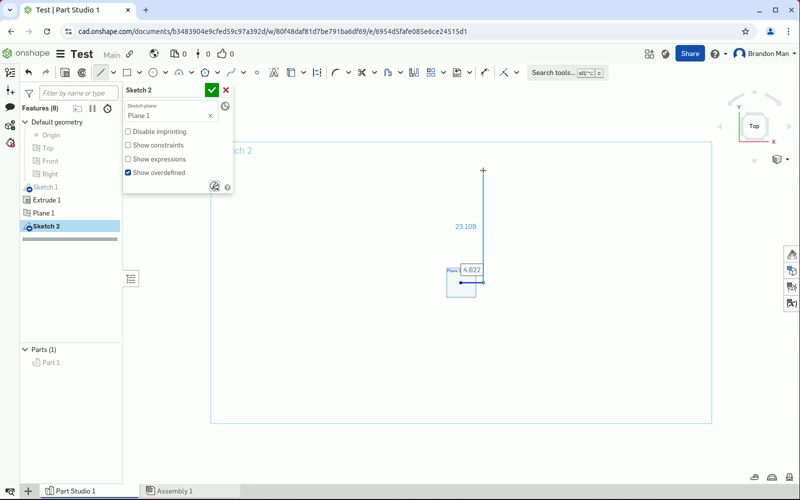
key_up(shift)
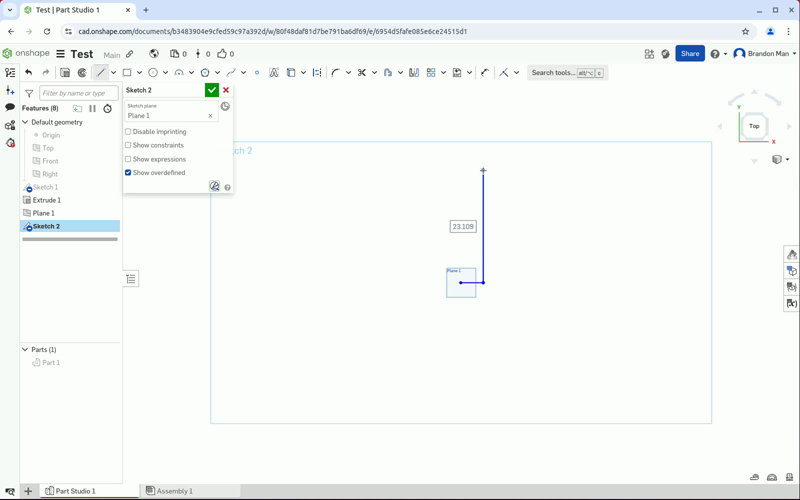
key_down(shift)
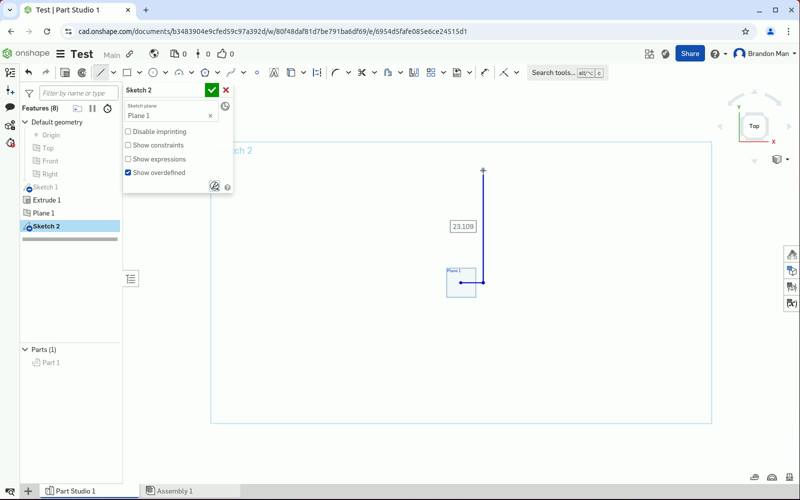
mouse_move(513, 170)
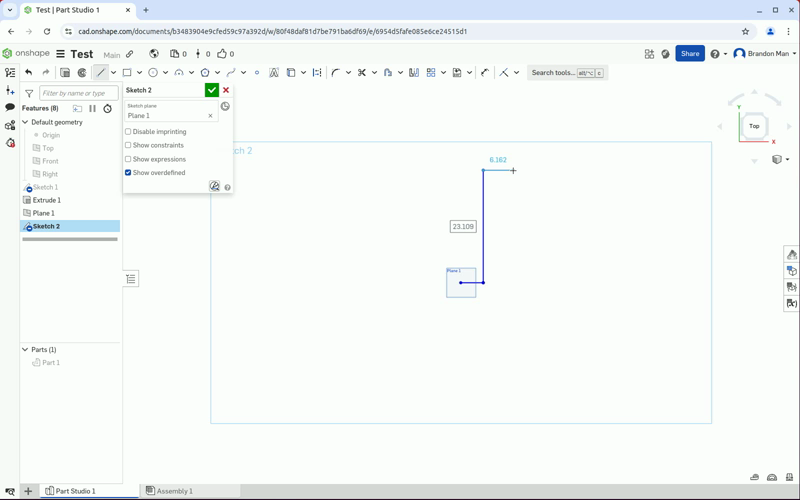
mouse_move(460, 170)
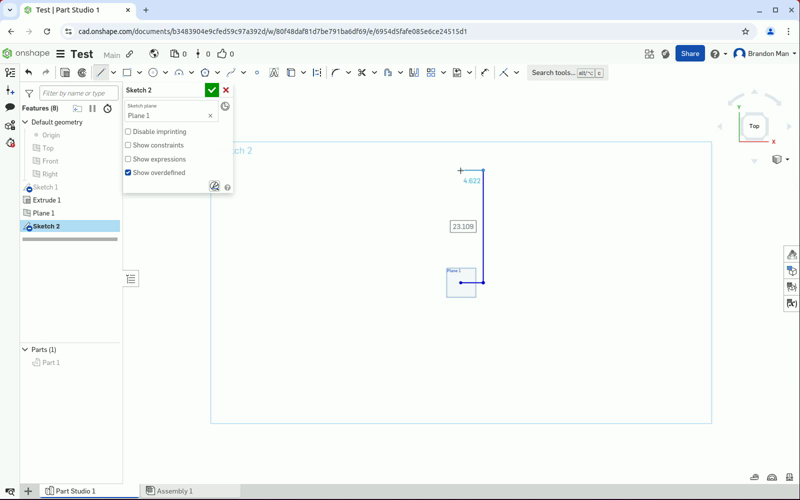
click(460, 170)
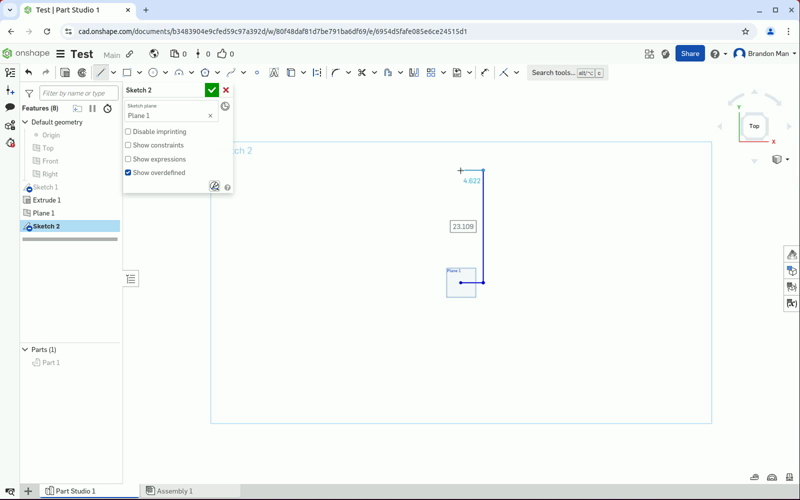
key_up(shift)
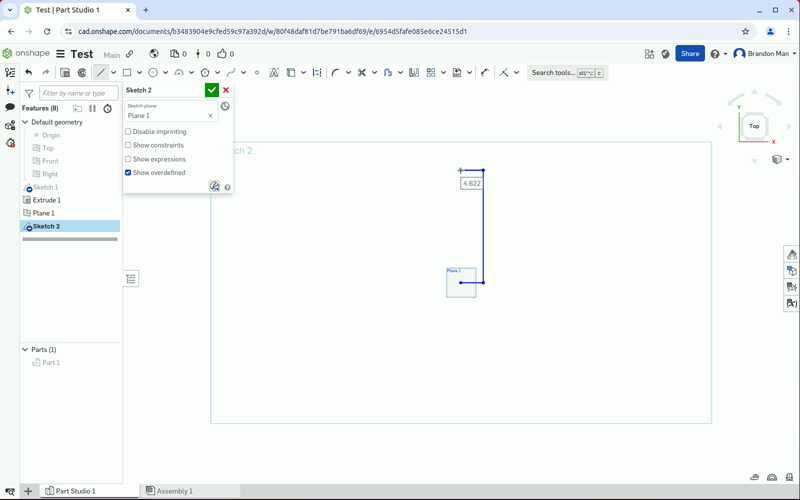
key_down(shift)
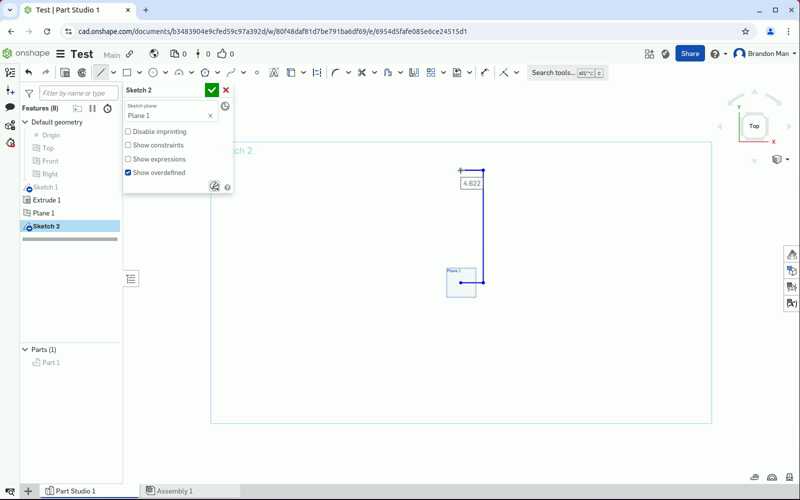
mouse_move(460, 282)
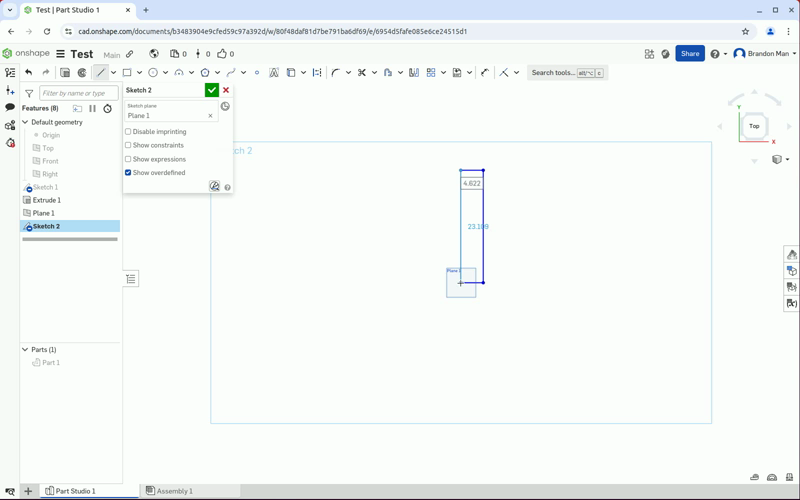
key_up(shift)
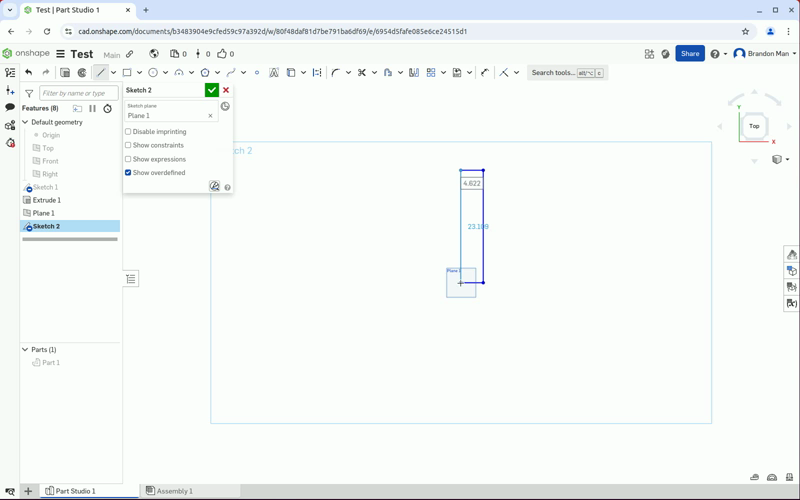
click(460, 282)
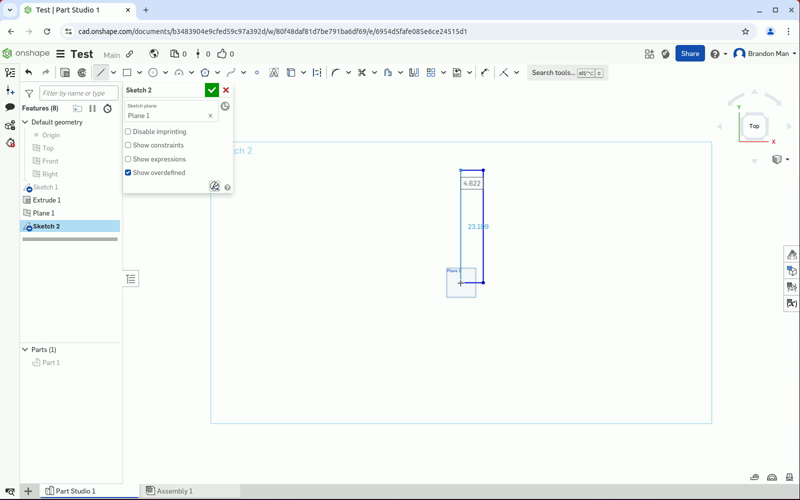
key(esc)
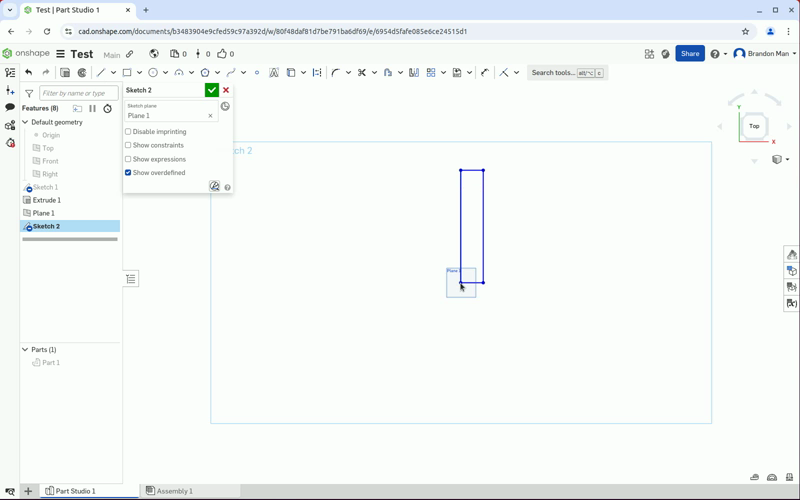
mouse_move(465, 233)
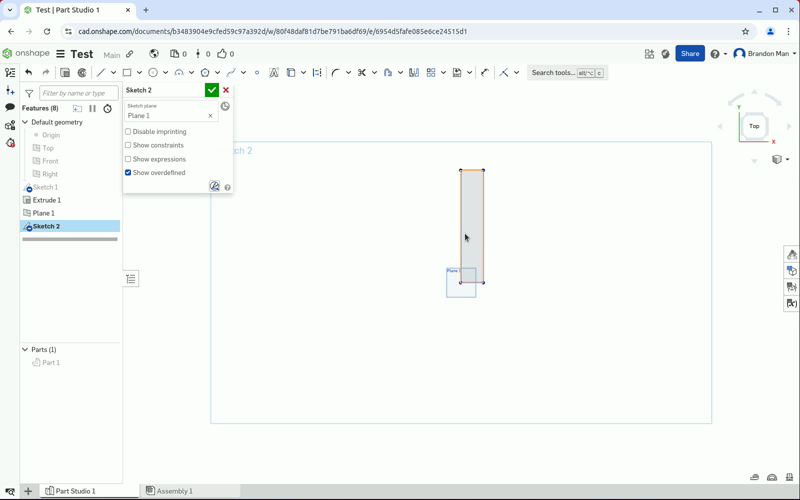
click(465, 233)
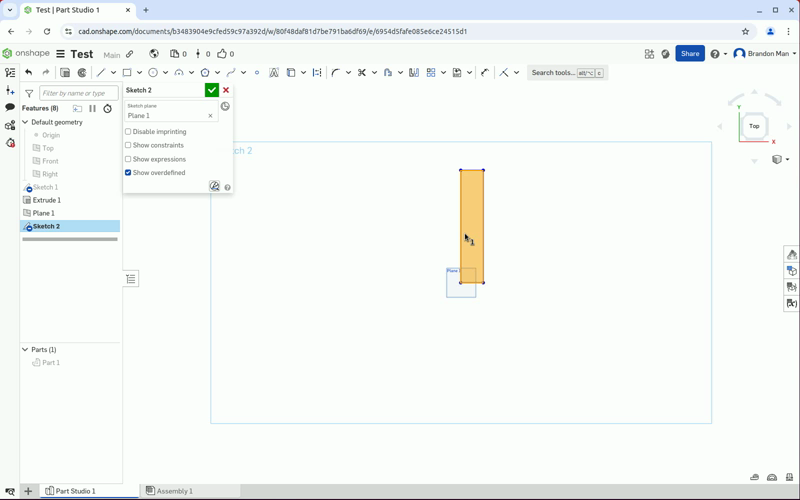
mouse_move(73, 352)
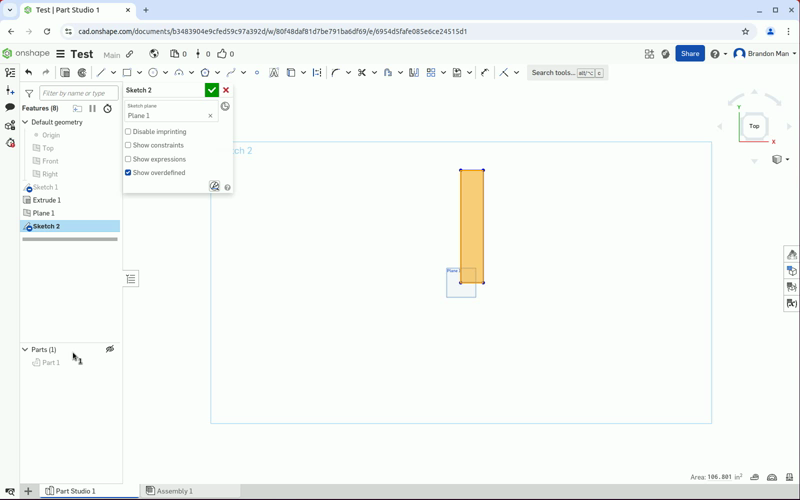
key(shift+y)
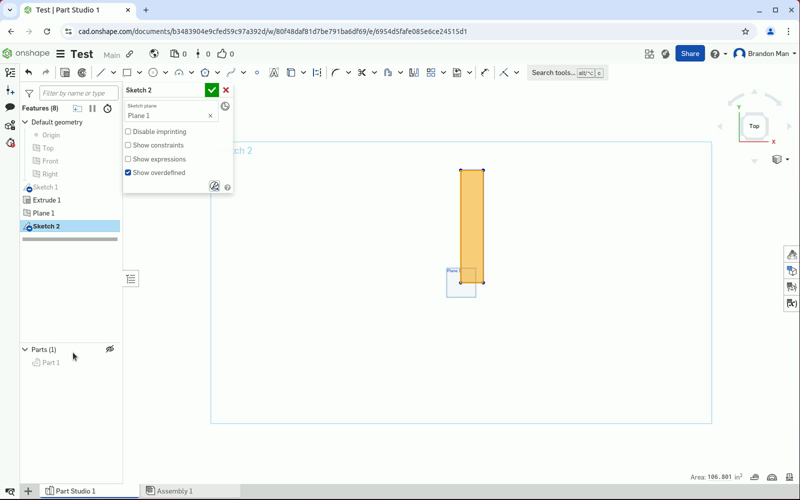
key(shift+e)
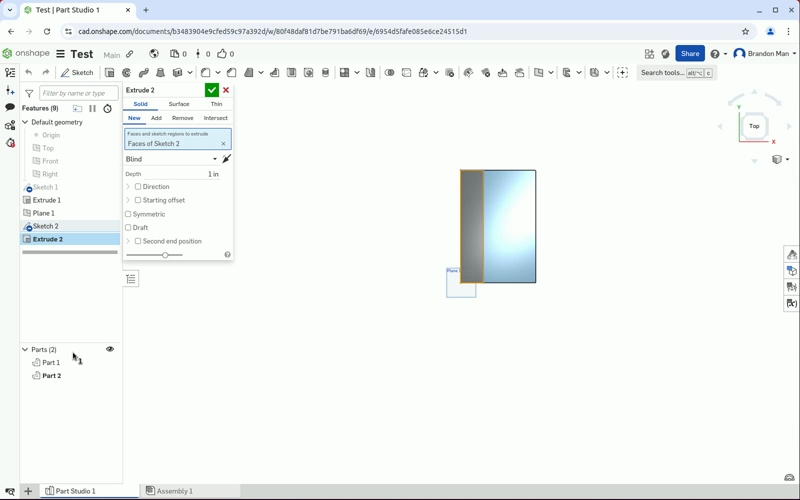
mouse_move(143, 106)
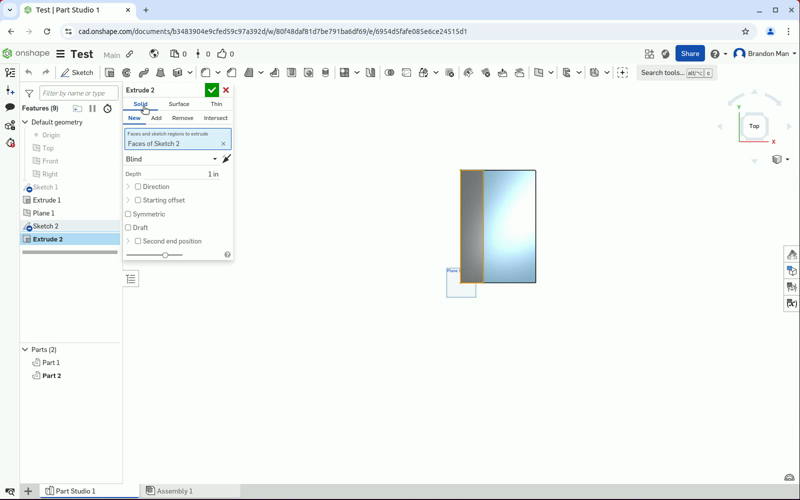
click(143, 106)
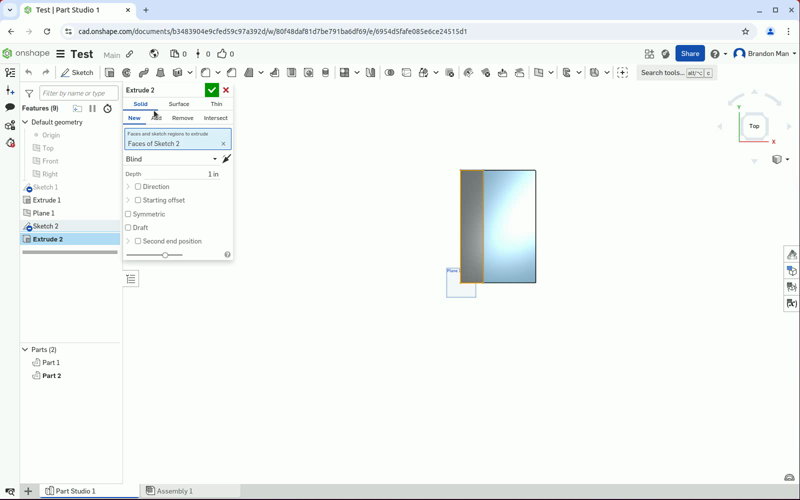
mouse_move(186, 120)
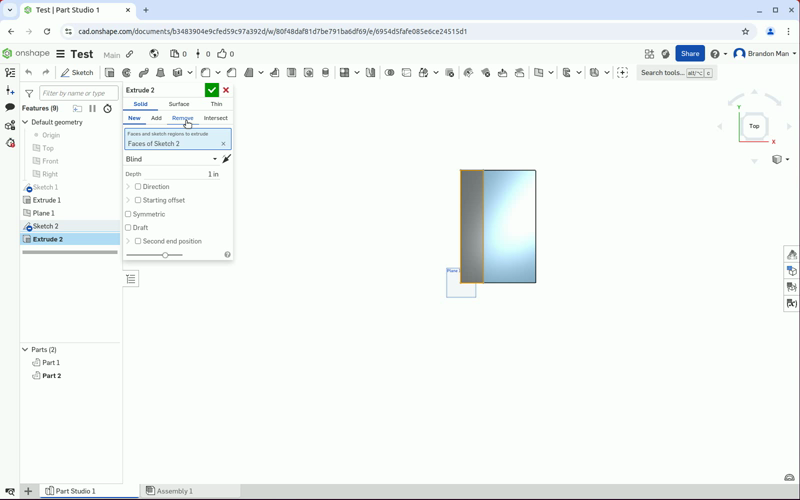
click(186, 120)
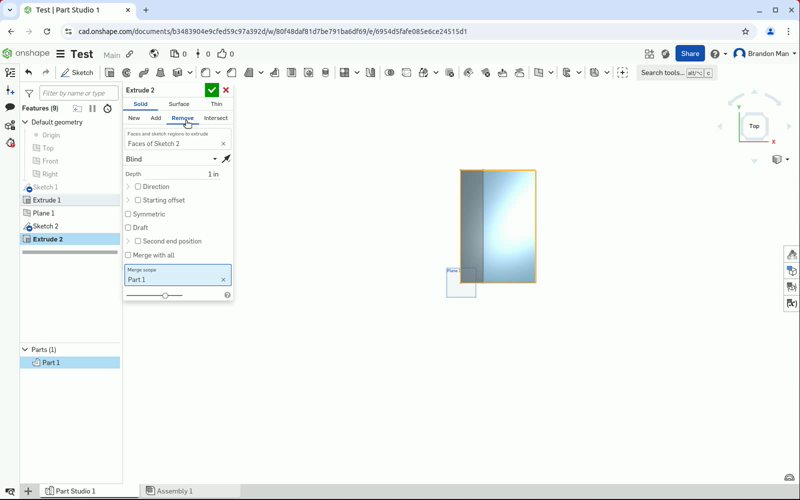
key(tab, 4)
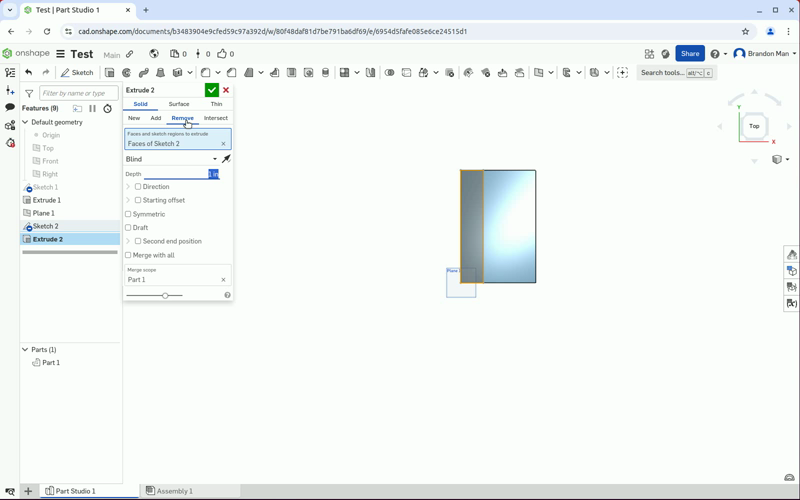
text(4.574)
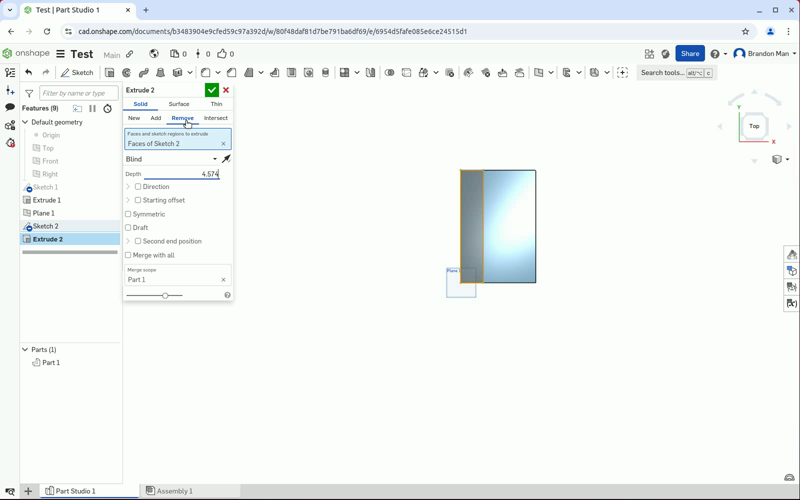
key(tab, 6)
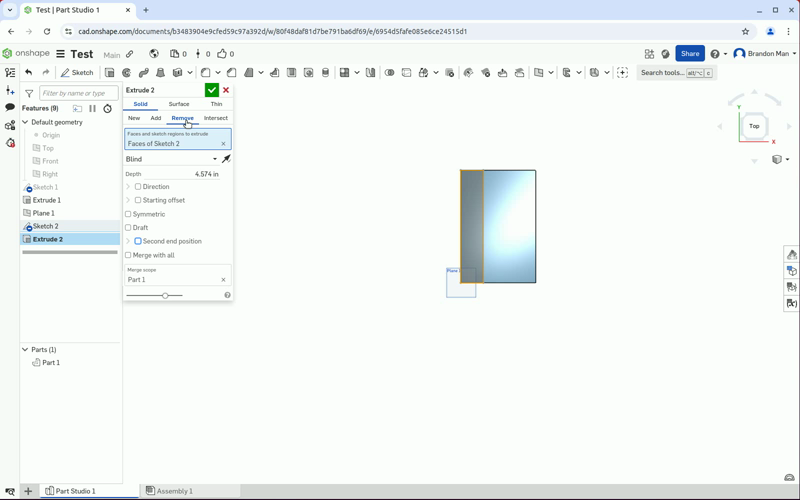
key(space)
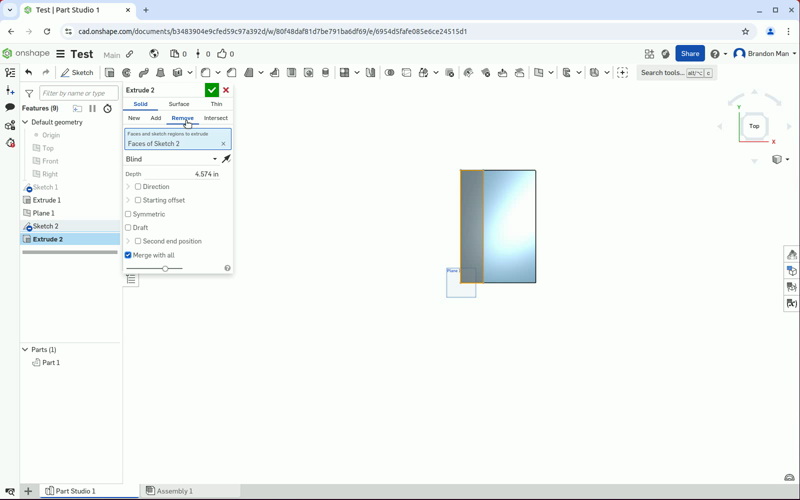
key(enter)
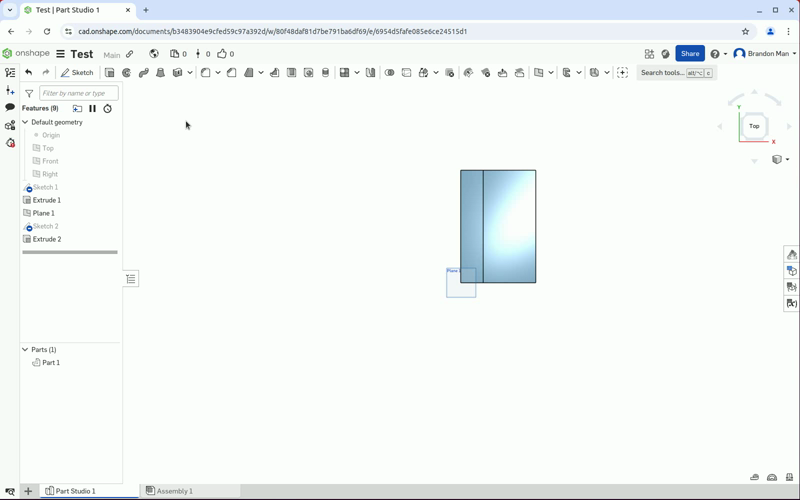
key(shift+h)
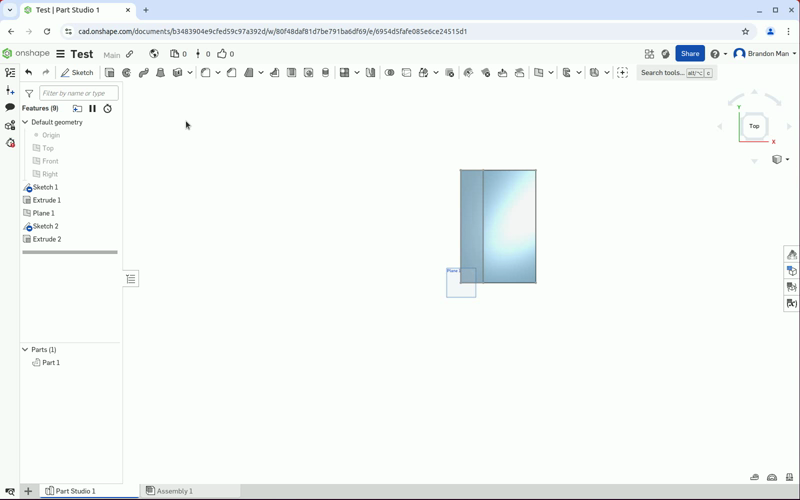
key(shift+h)
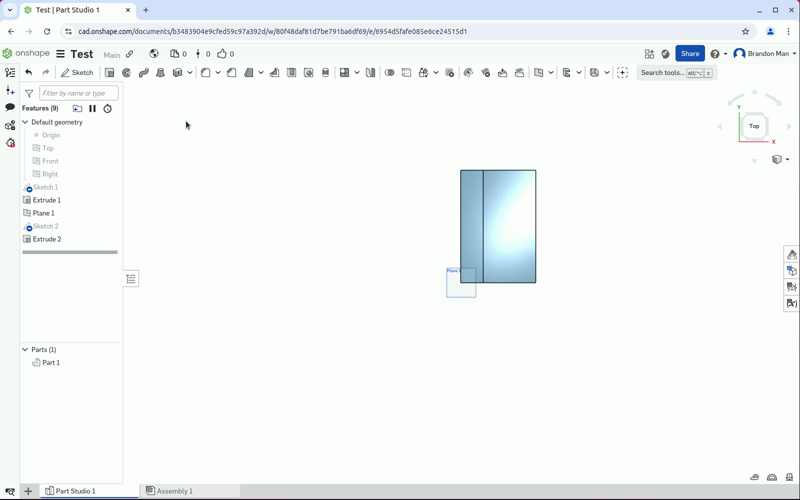
mouse_move(73, 189)
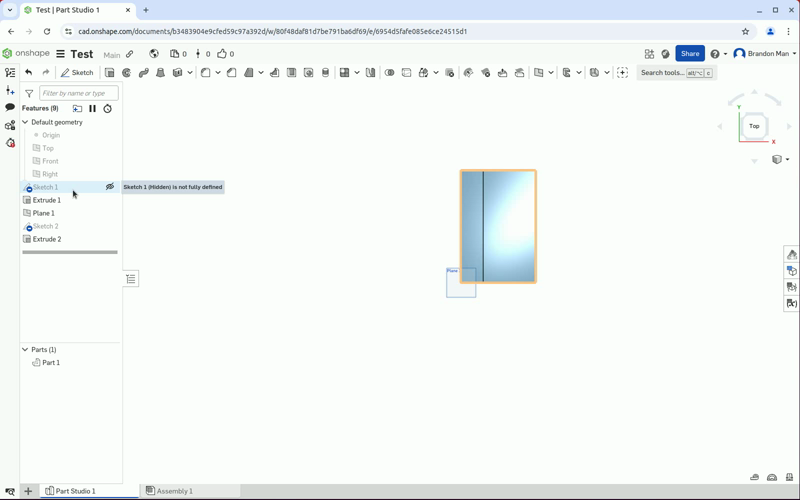
click(73, 189)
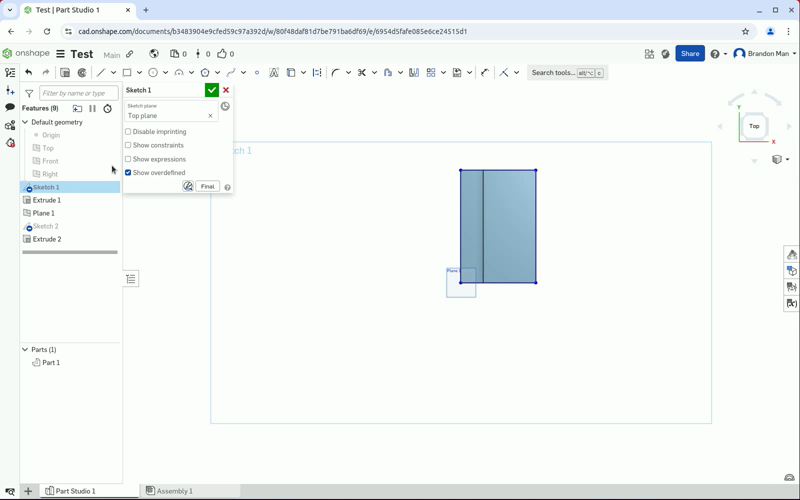
mouse_move(229, 92)
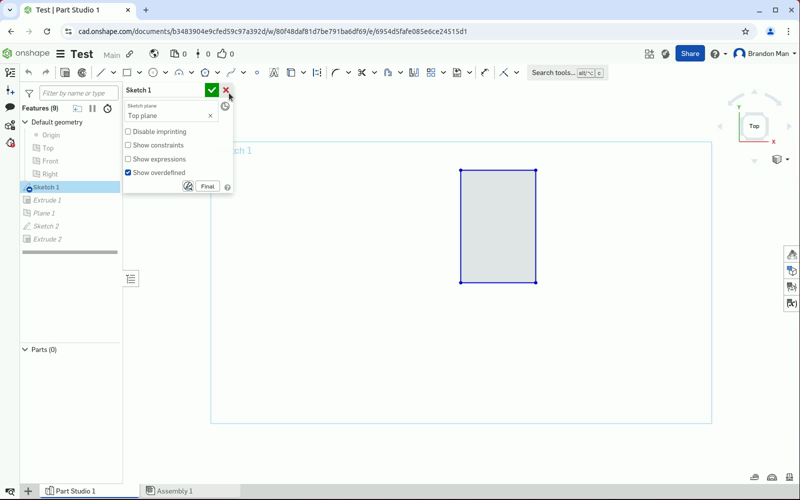
click(229, 92)
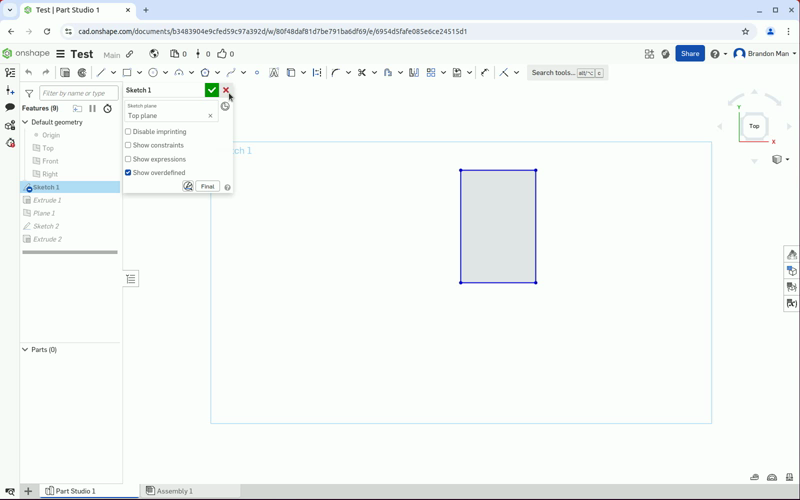
key(shift+s)
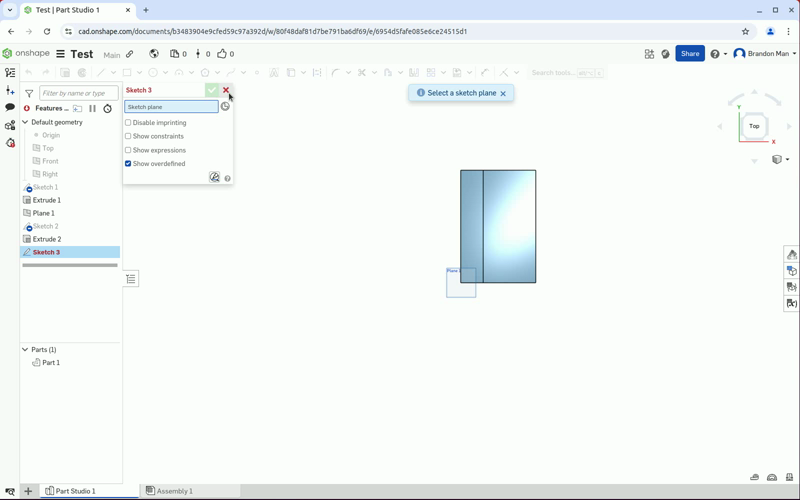
mouse_move(73, 215)
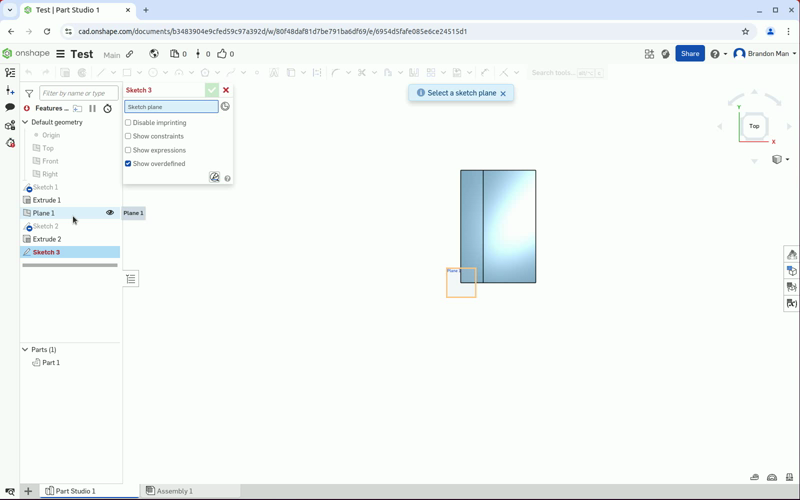
click(73, 215)
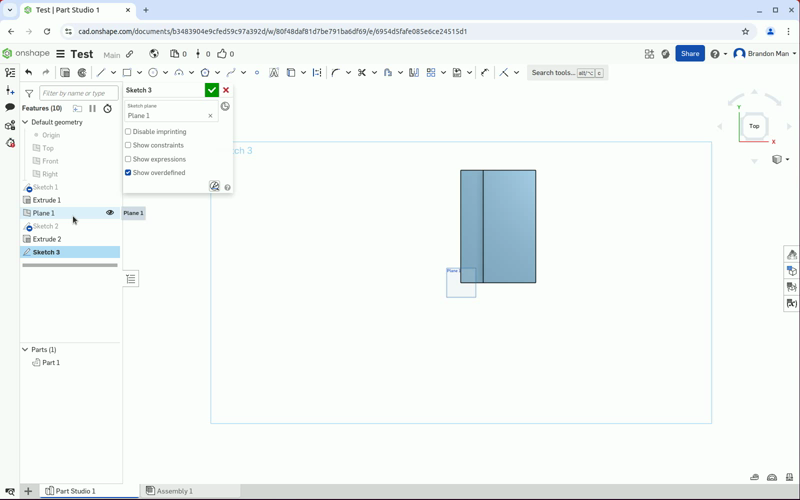
mouse_move(73, 352)
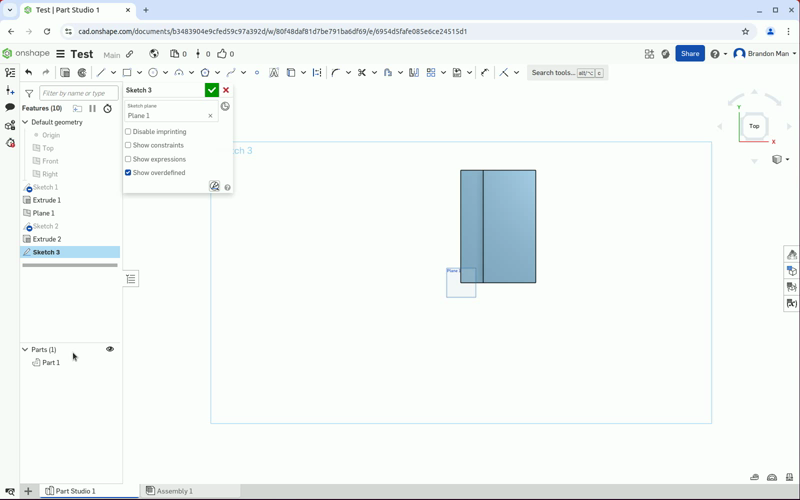
key(y)
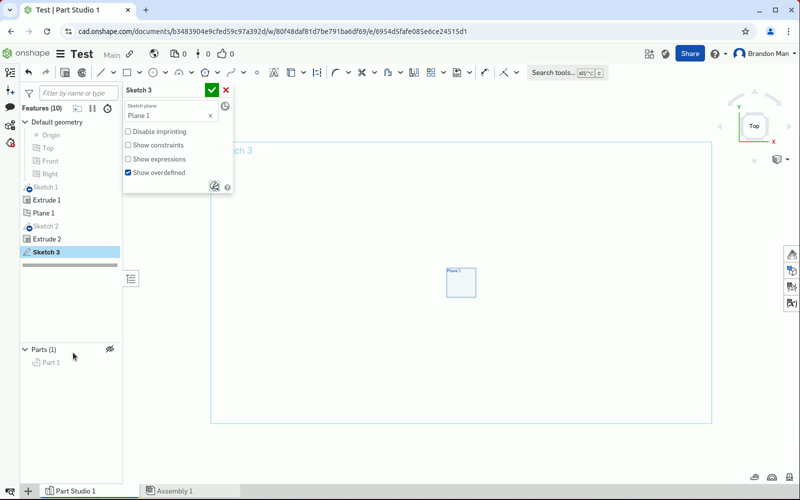
key(c)
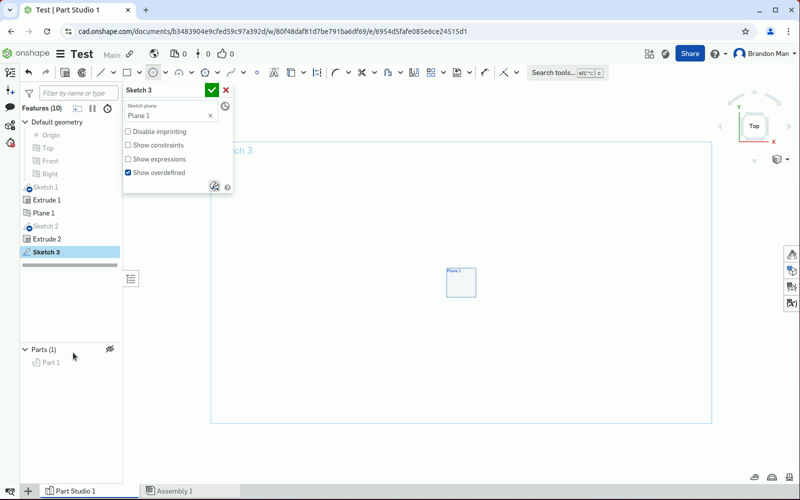
key_down(shift)
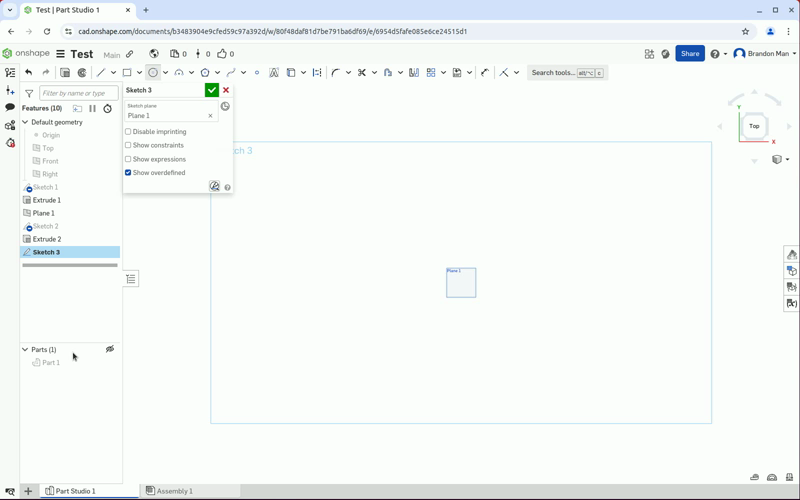
mouse_move(510, 226)
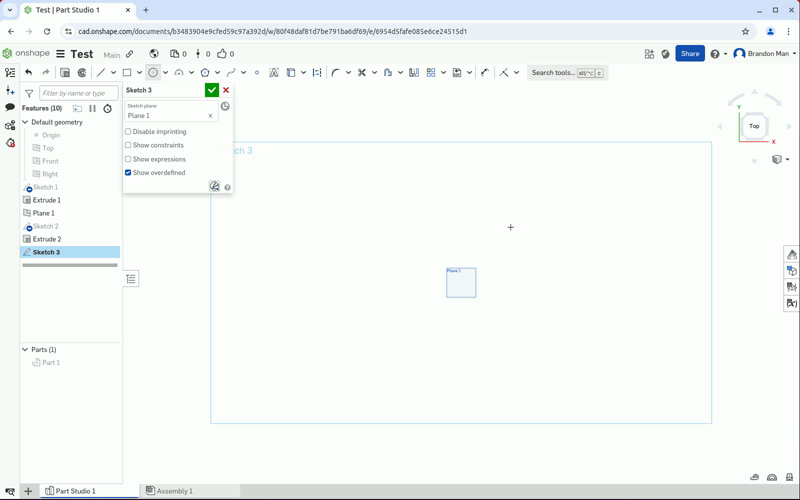
click(510, 226)
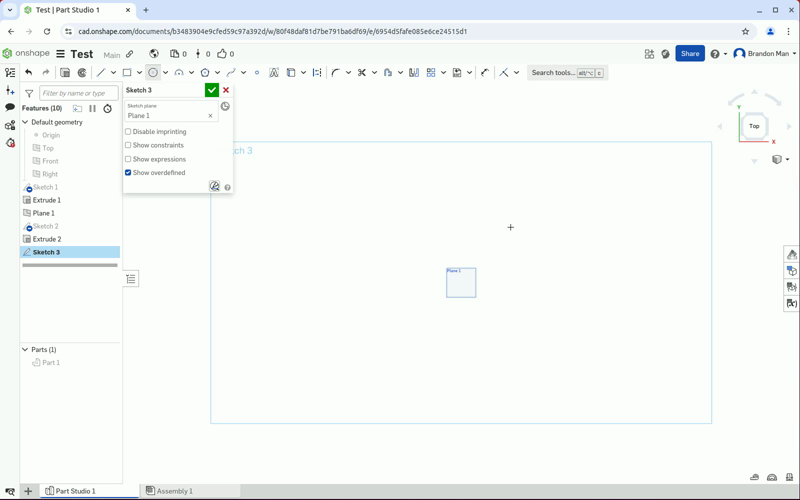
key_up(shift)
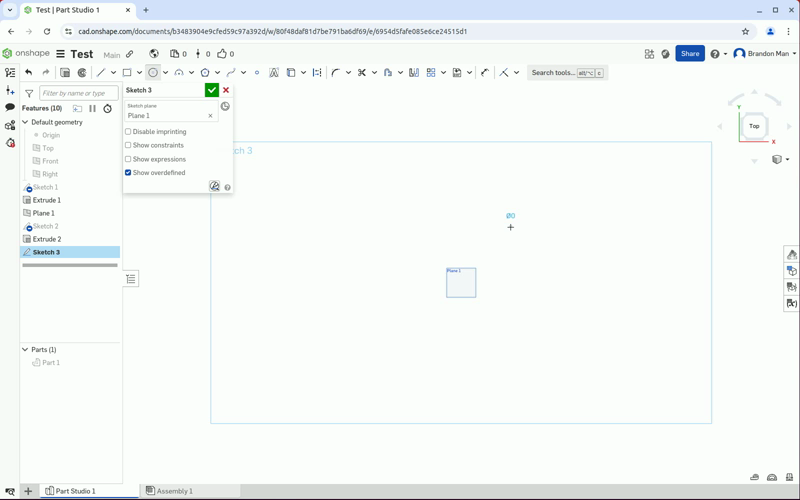
mouse_move(526, 226)
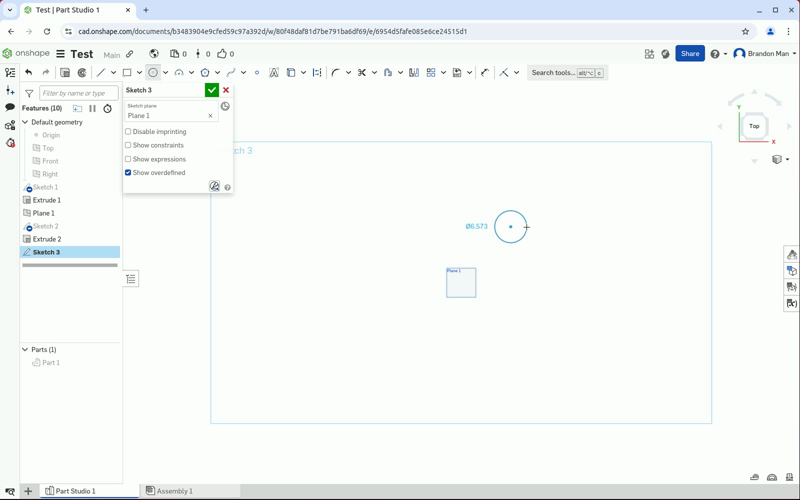
click(526, 226)
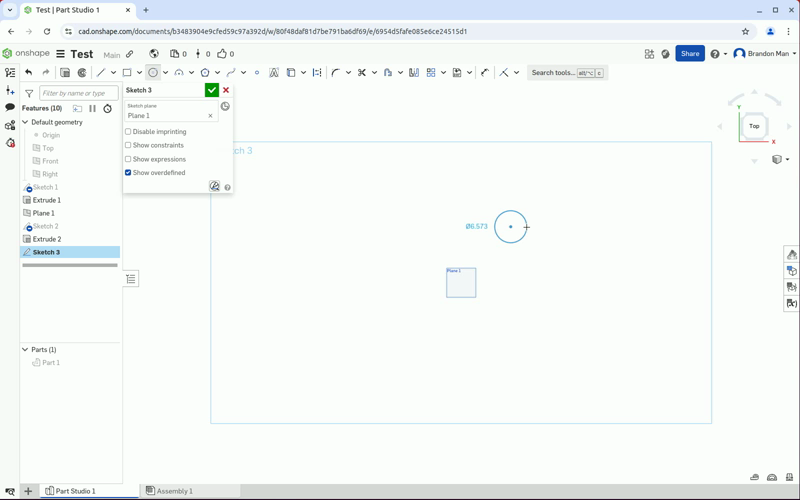
key(esc)
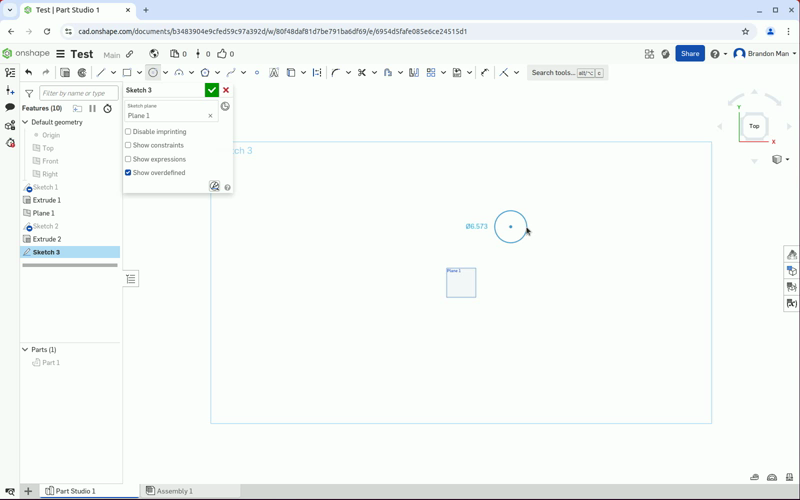
mouse_move(520, 222)
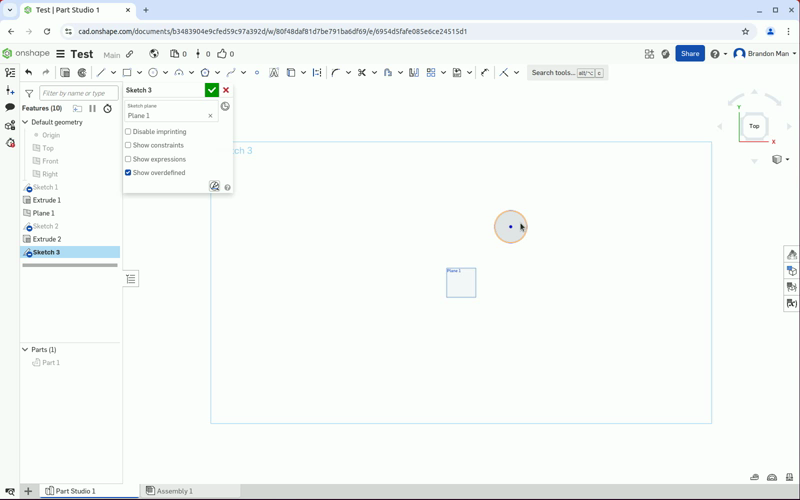
scroll(6)
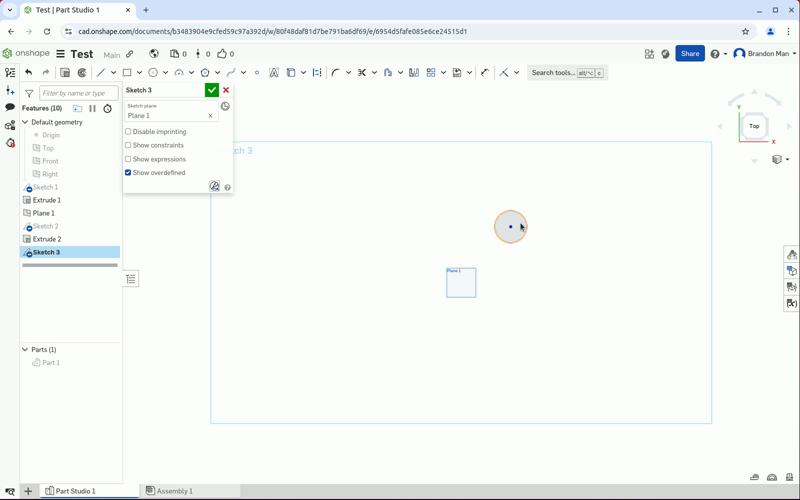
scroll(6)
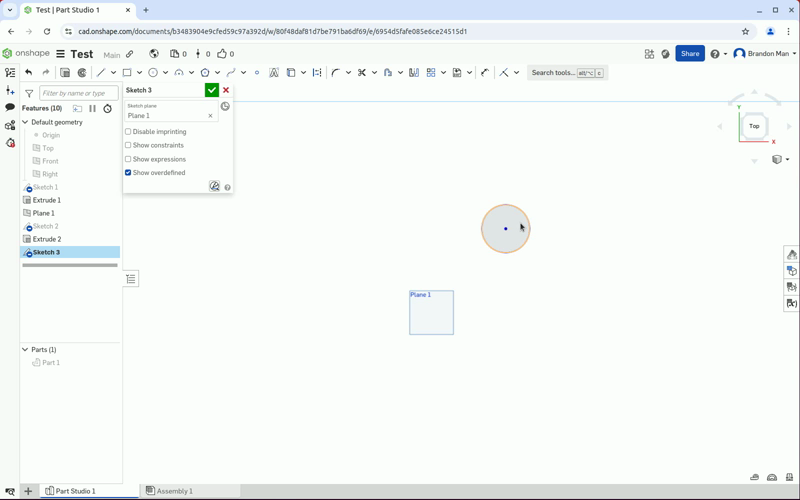
scroll(6)
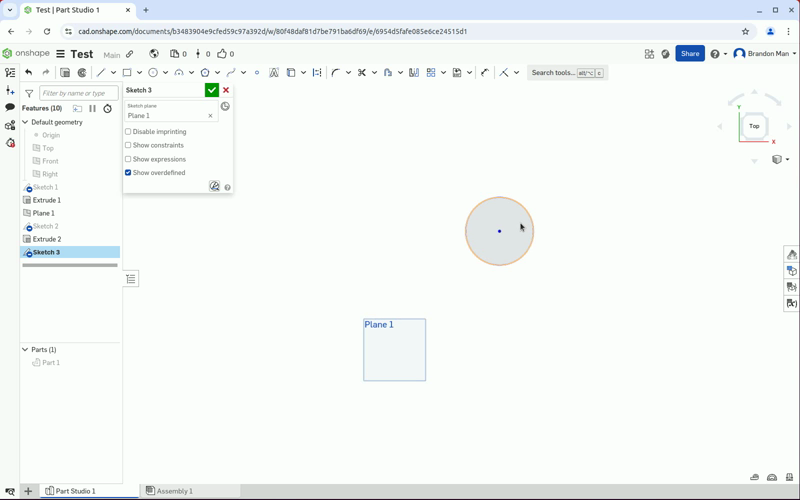
scroll(6)
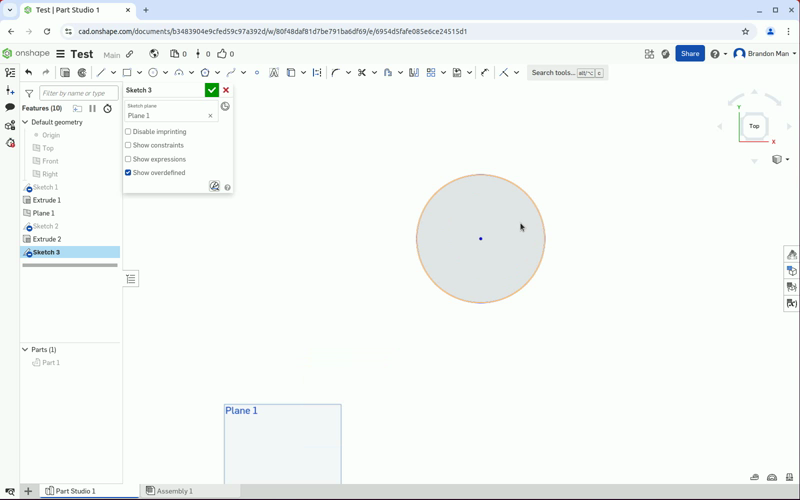
scroll(6)
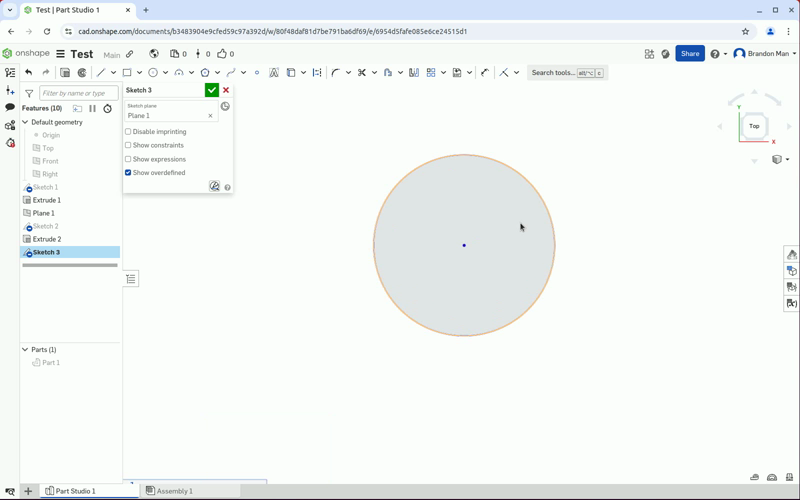
scroll(6)
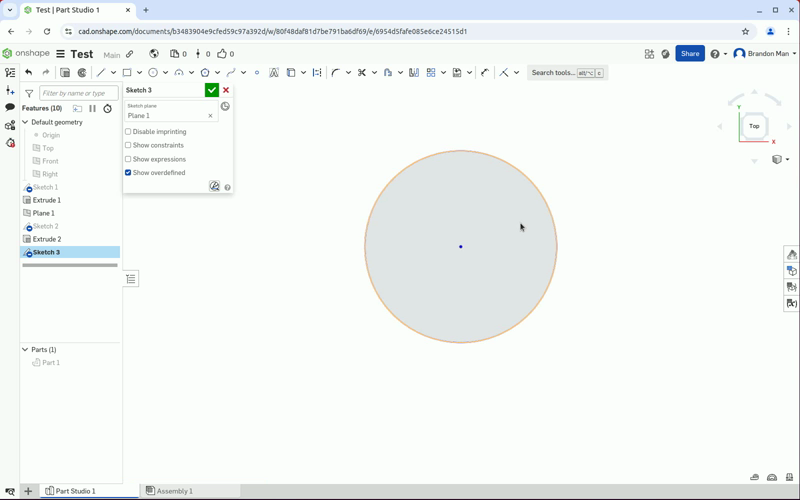
scroll(6)
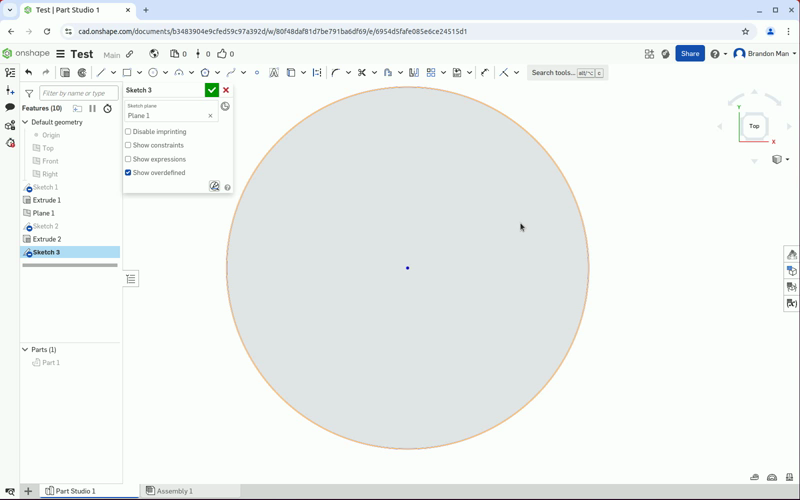
click(520, 222)
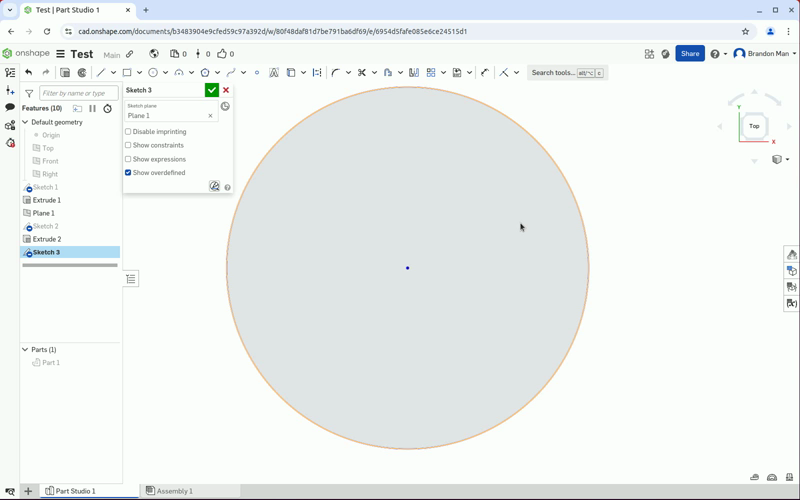
scroll(-6)
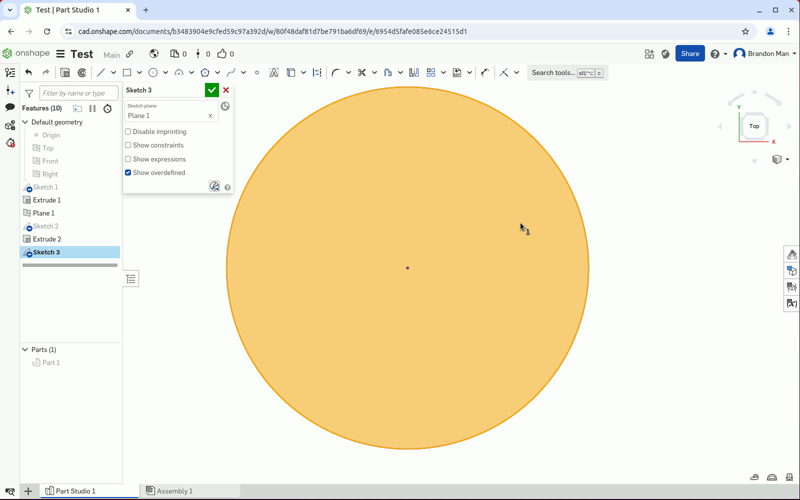
scroll(-6)
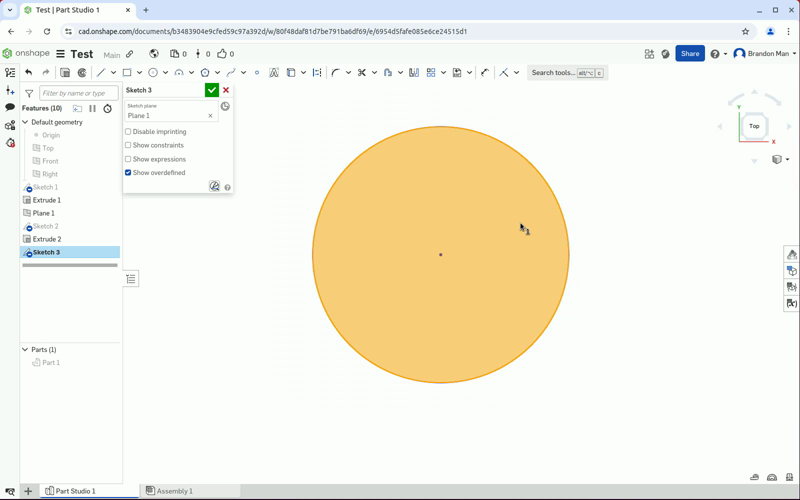
scroll(-6)
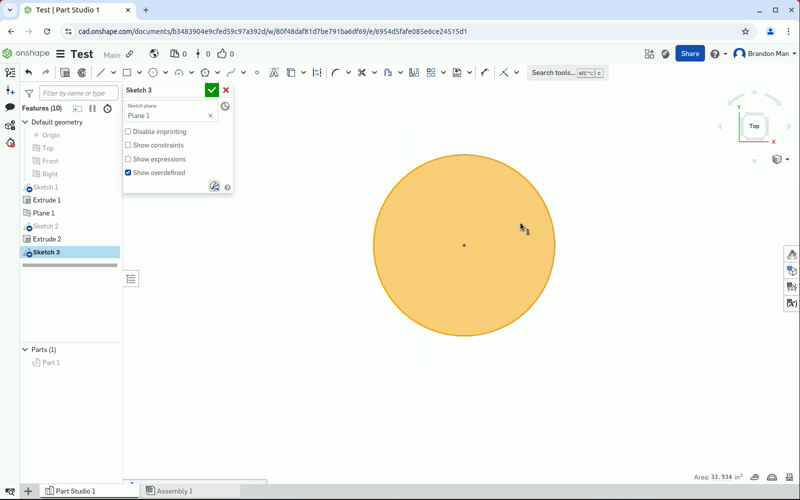
scroll(-6)
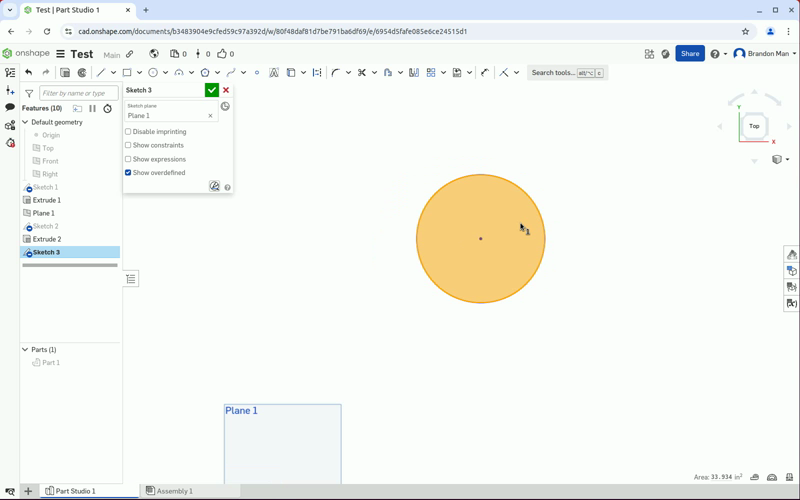
scroll(-6)
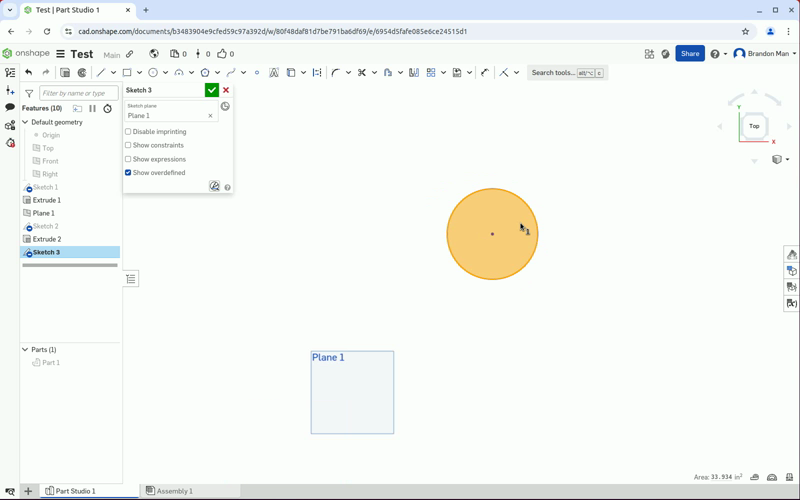
scroll(-6)
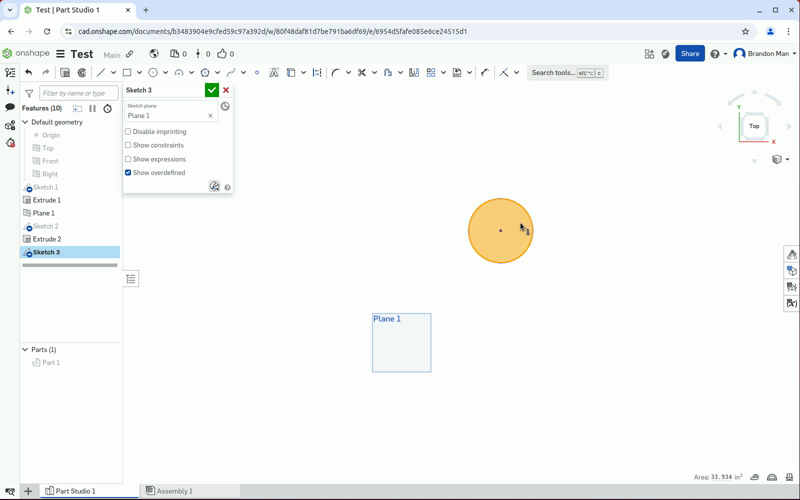
scroll(-6)
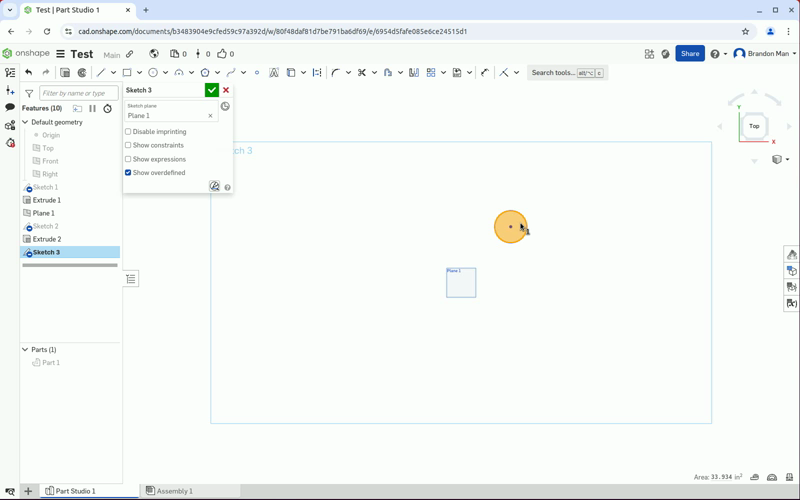
mouse_move(73, 352)
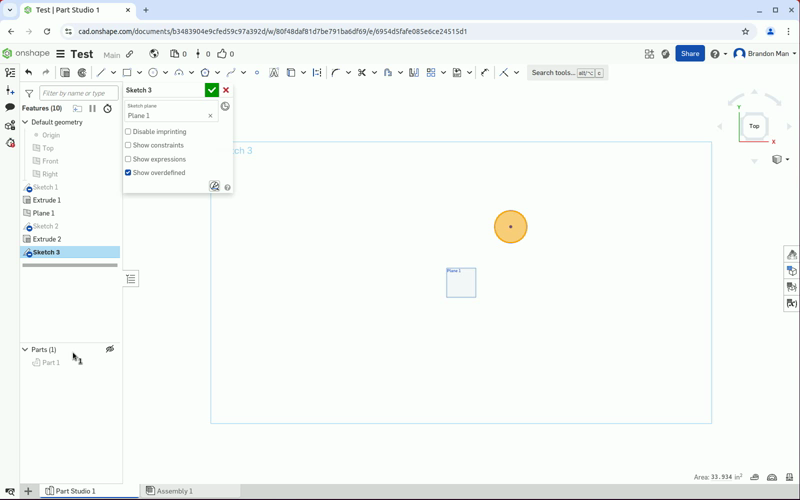
key(shift+y)
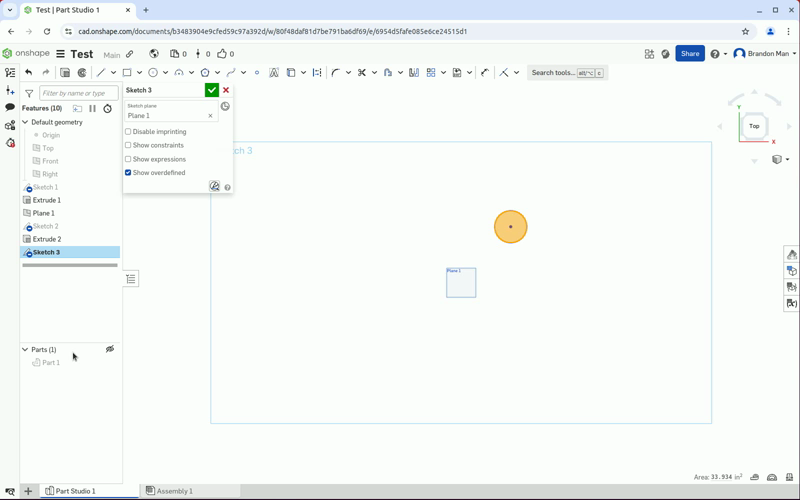
key(shift+e)
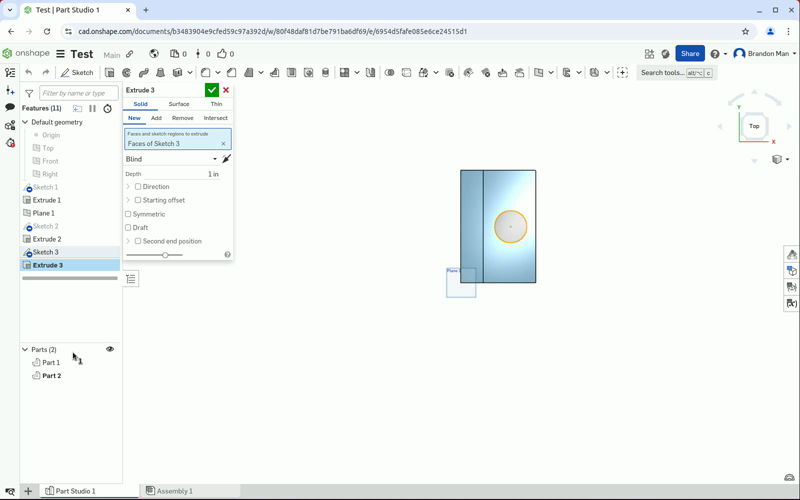
mouse_move(143, 106)
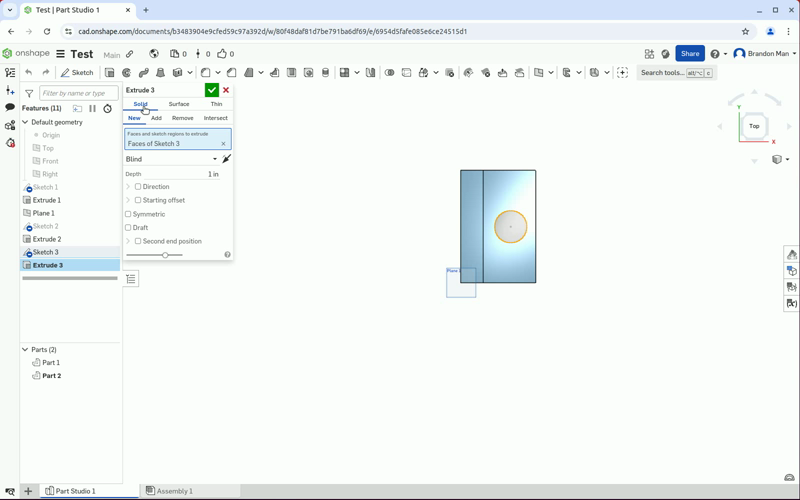
click(143, 106)
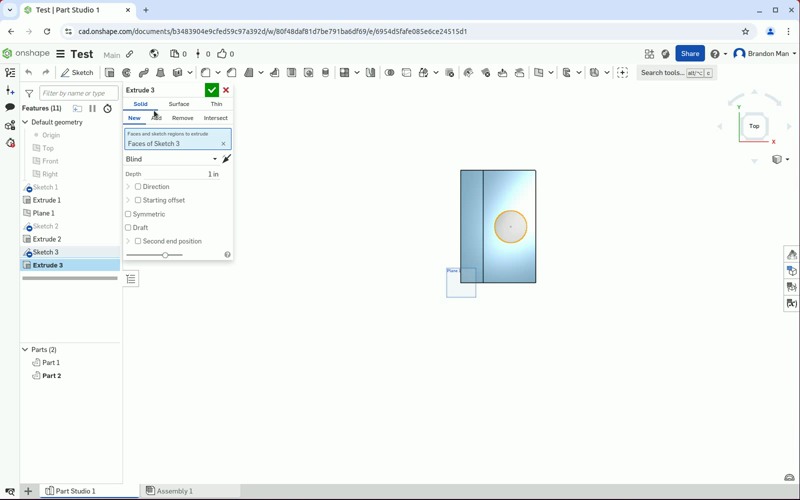
mouse_move(186, 120)
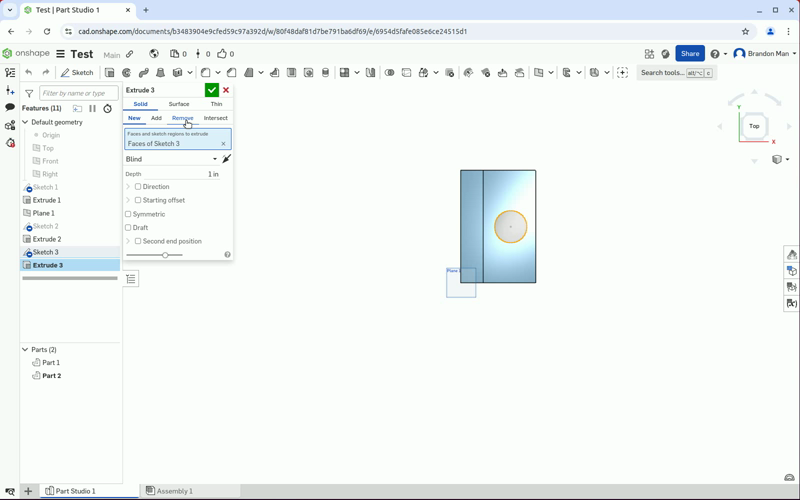
click(186, 120)
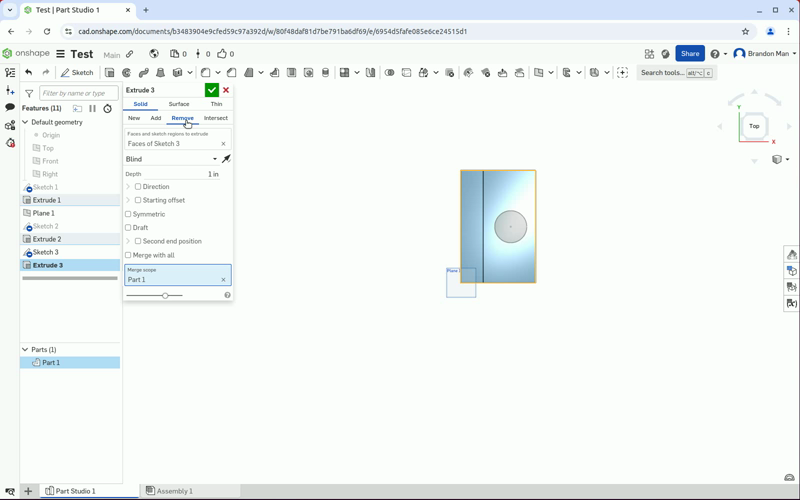
key(tab, 4)
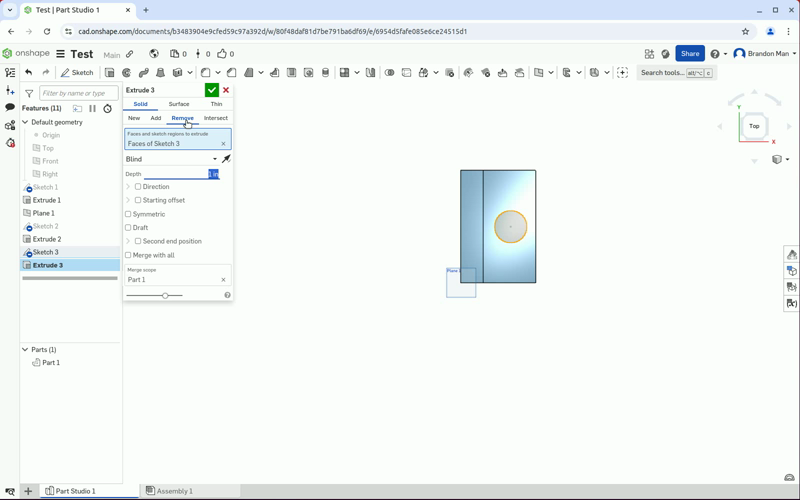
text(30.811)
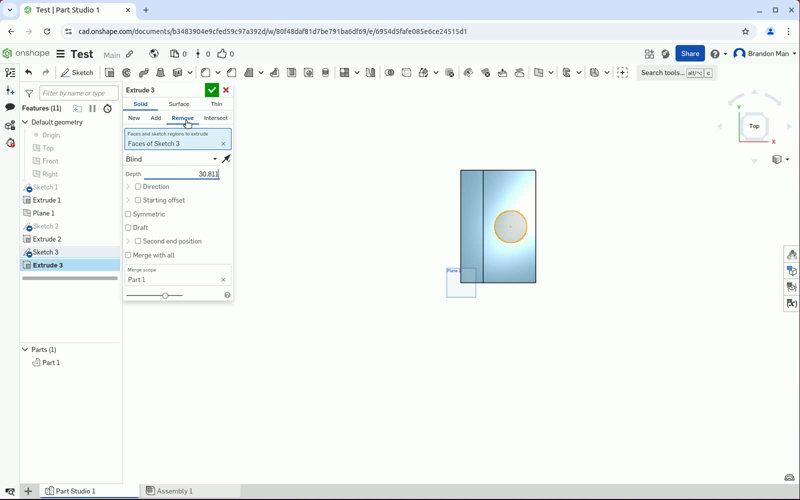
key(tab, 6)
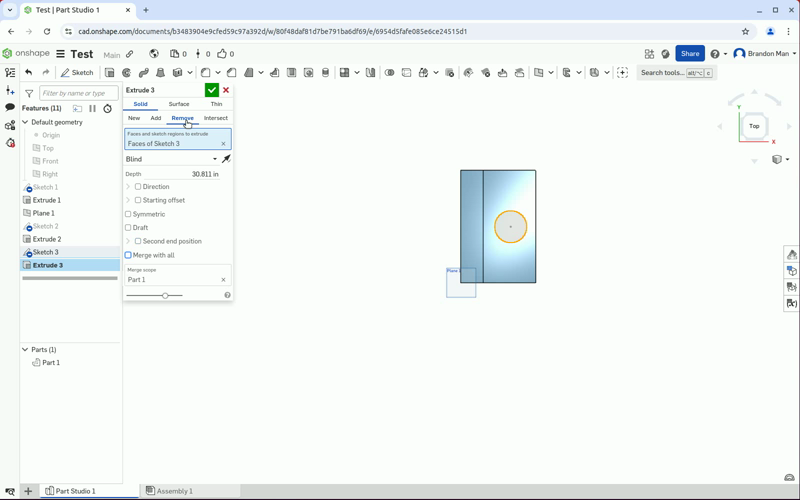
key(space)
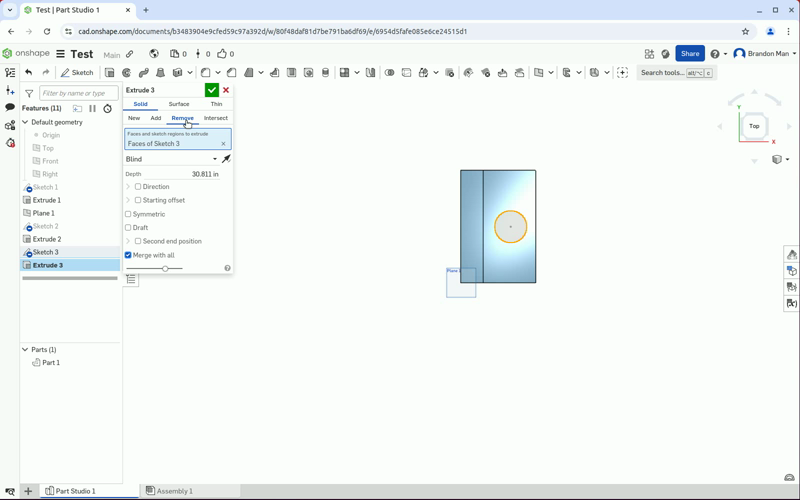
key(enter)
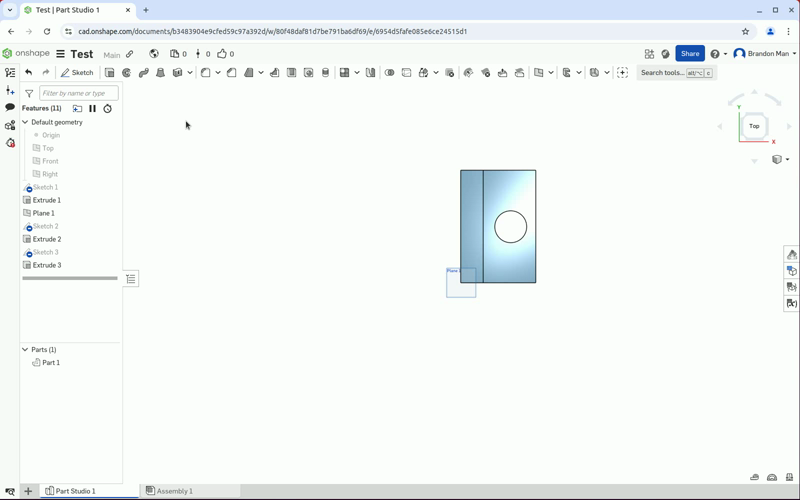
key(shift+h)
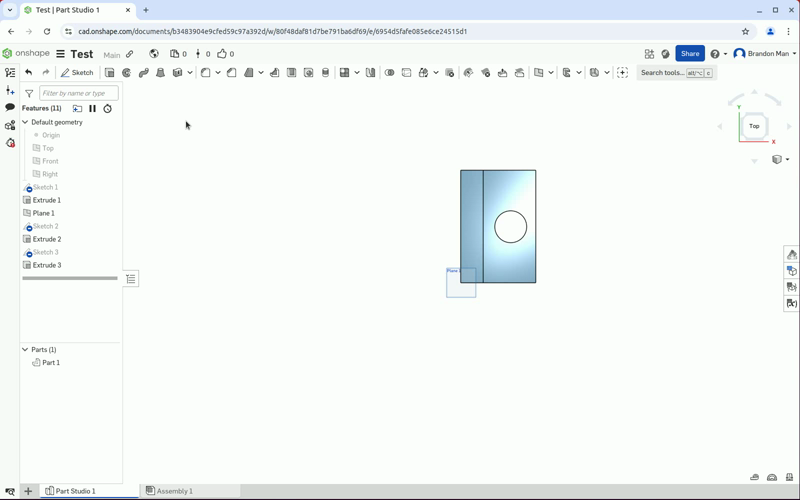
key(shift+h)
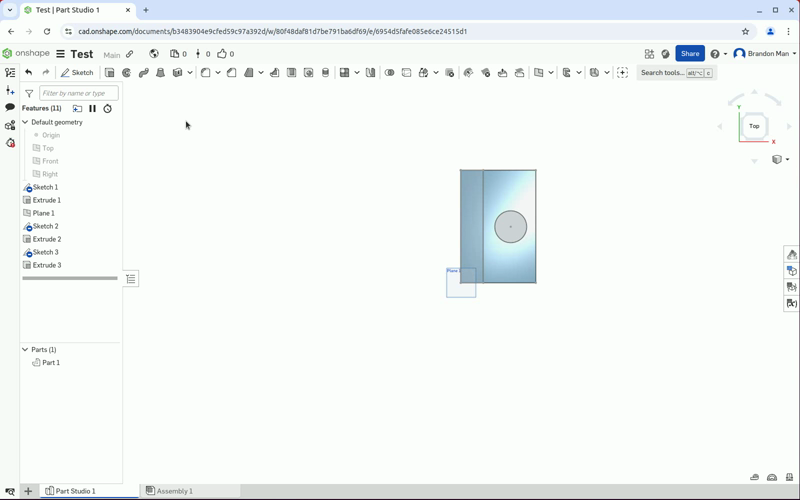
key(shift+7)
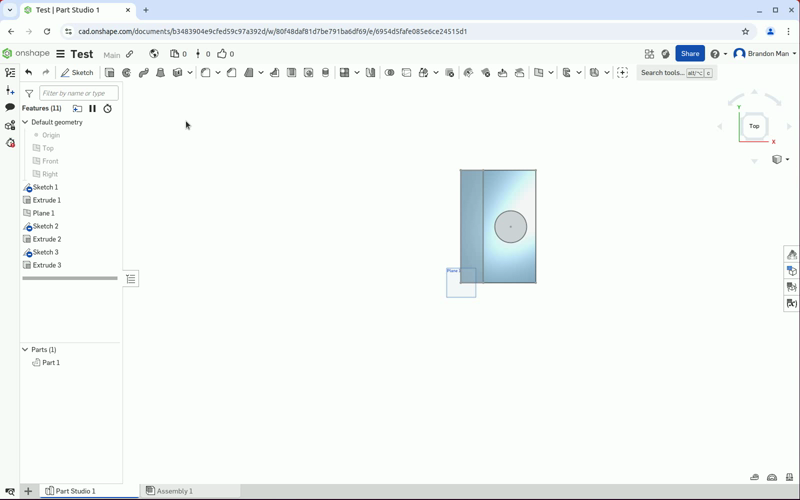
key(up, 3)
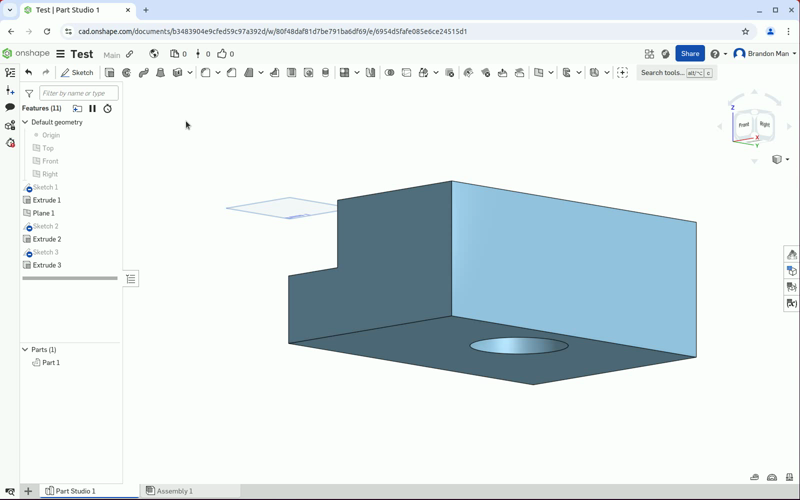
key(left, 3)
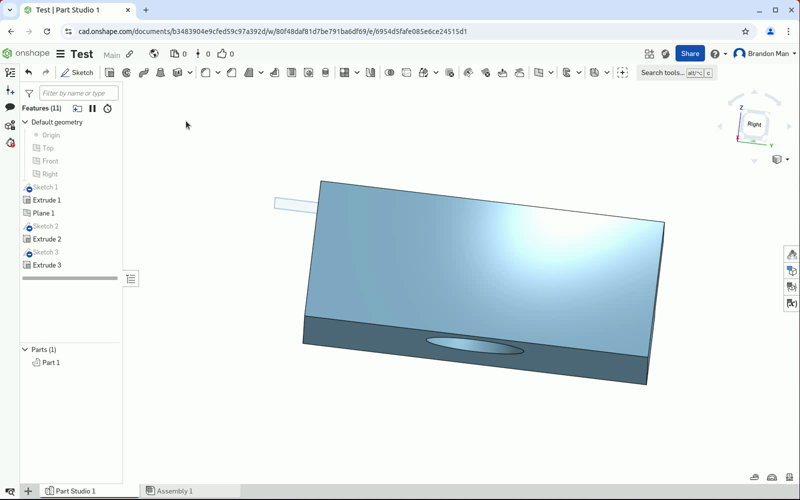
key(right, 3)
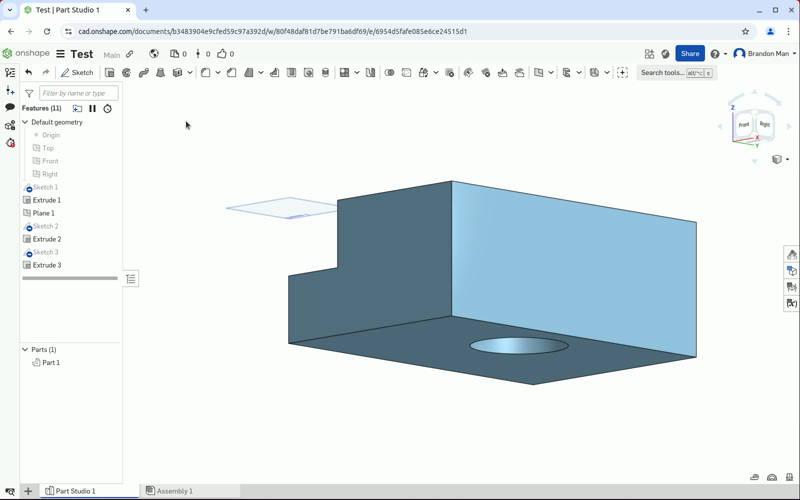
key(down, 3)
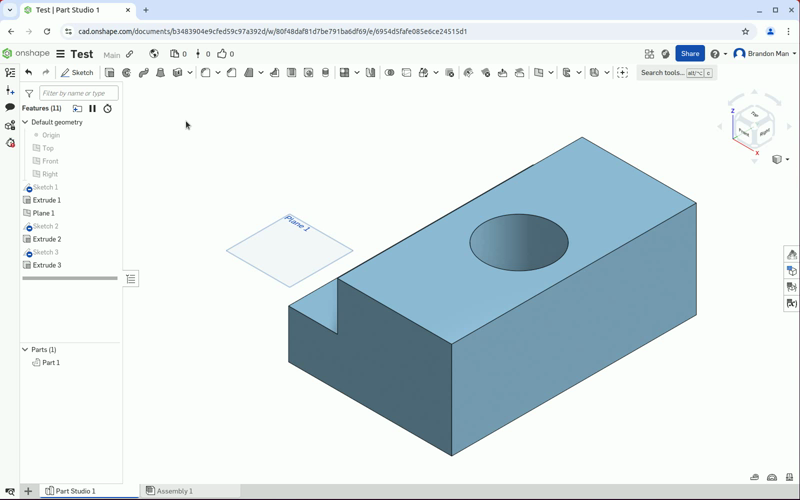
mouse_move(73, 189)
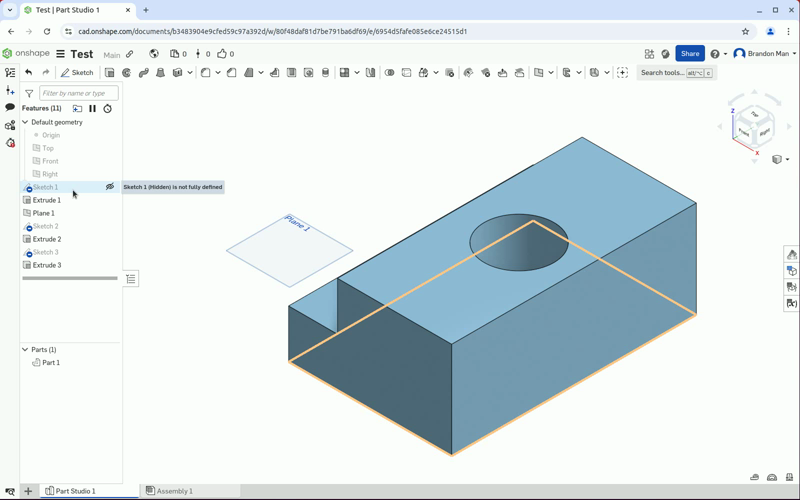
click(73, 189)